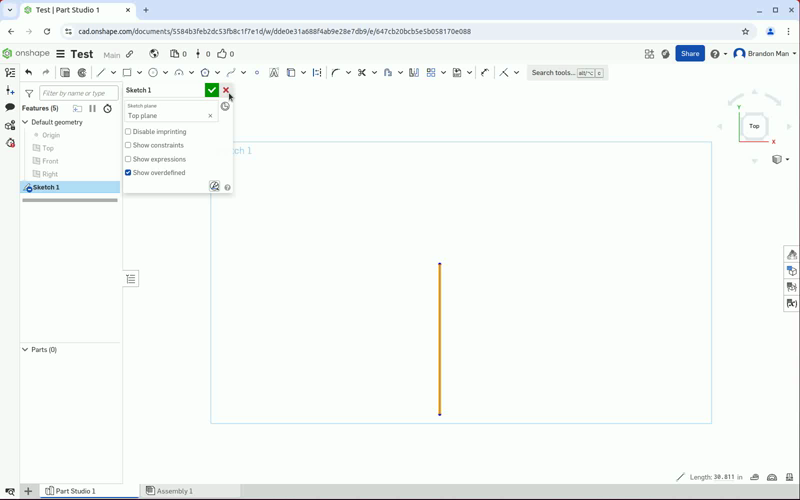
key(shift+h)
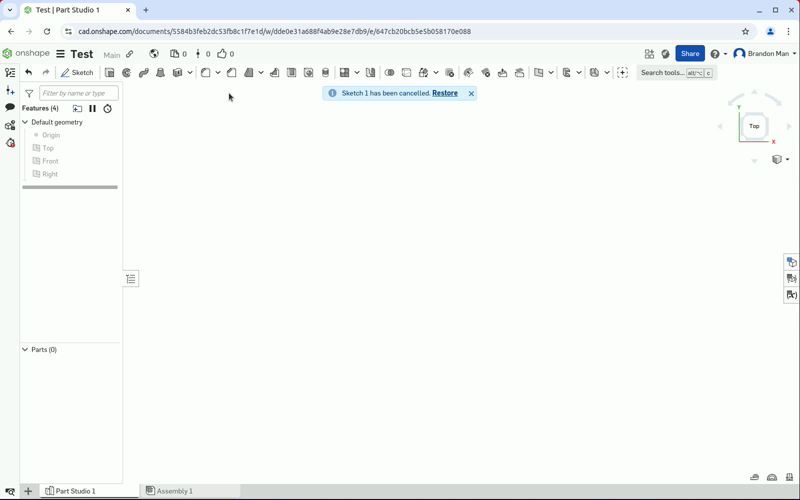
mouse_move(73, 352)
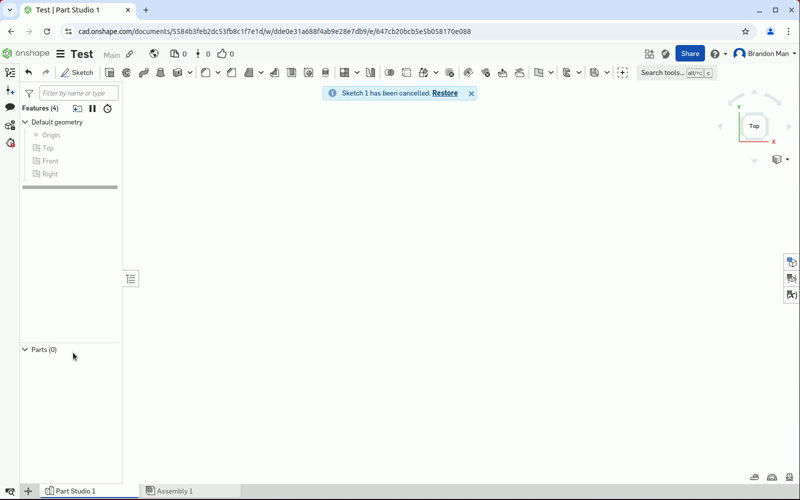
key(y)
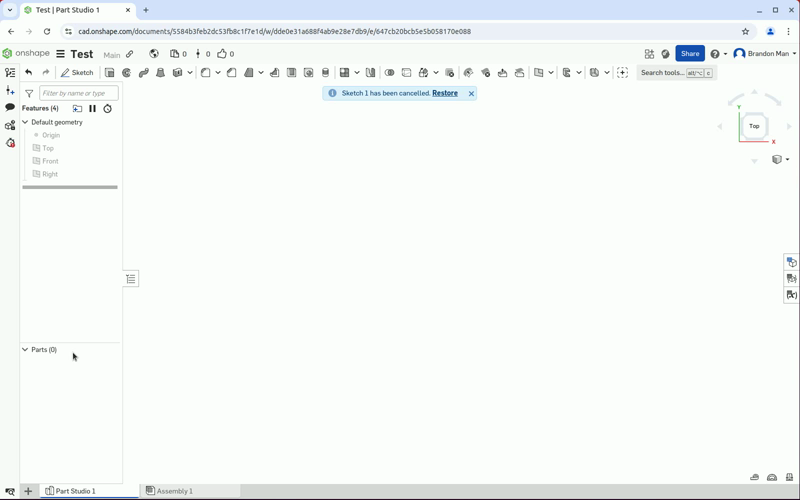
key(shift+p)
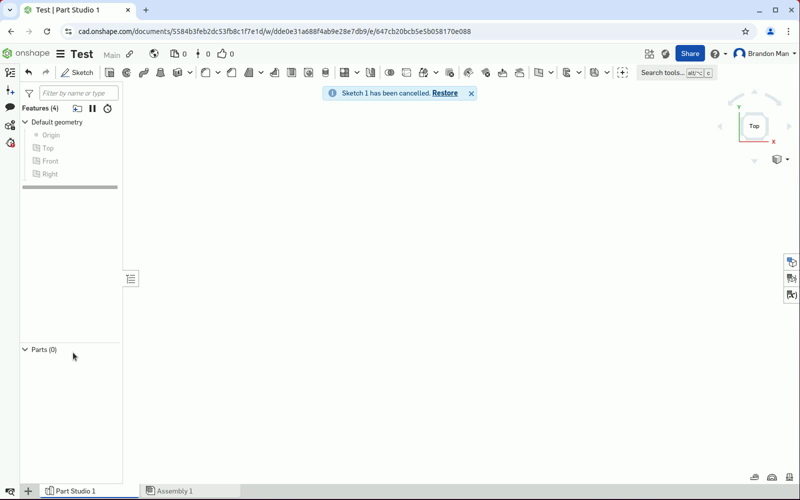
key(space)
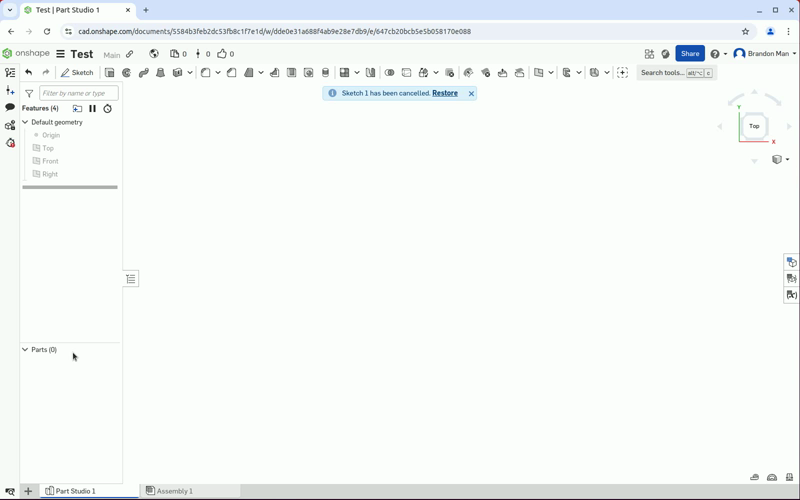
key_down(shift)
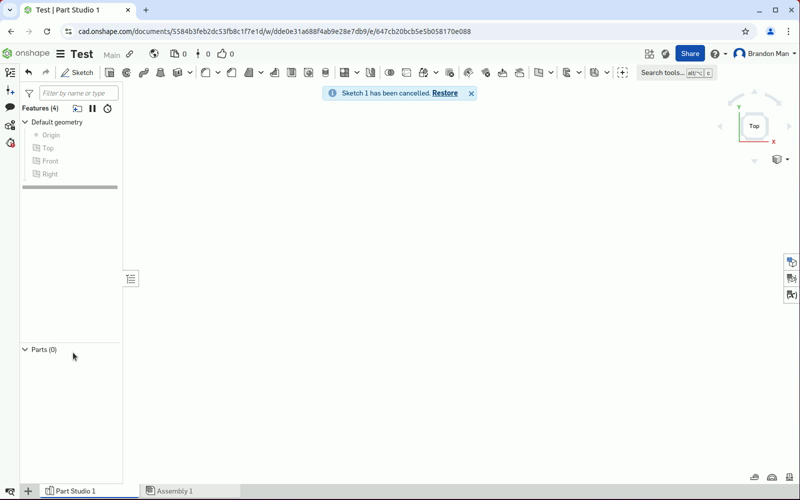
key(up)
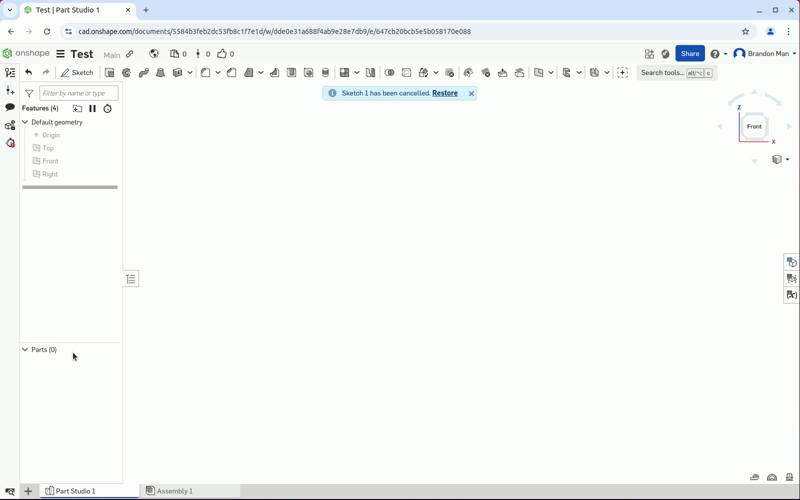
key_up(shift)
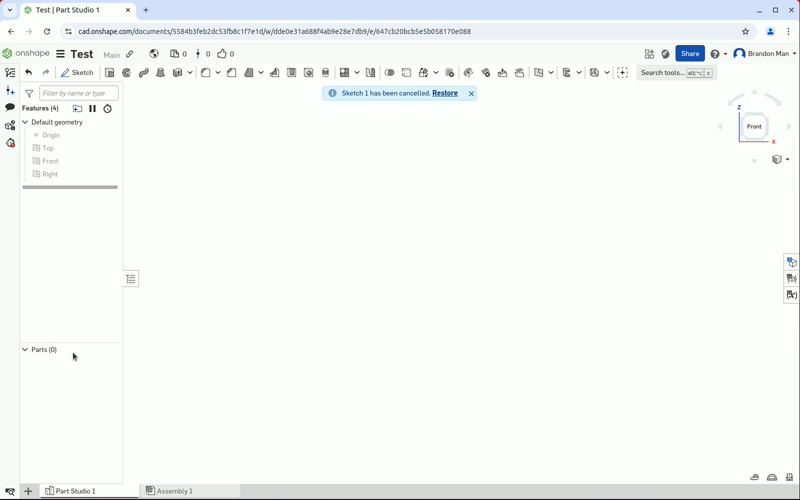
key(space)
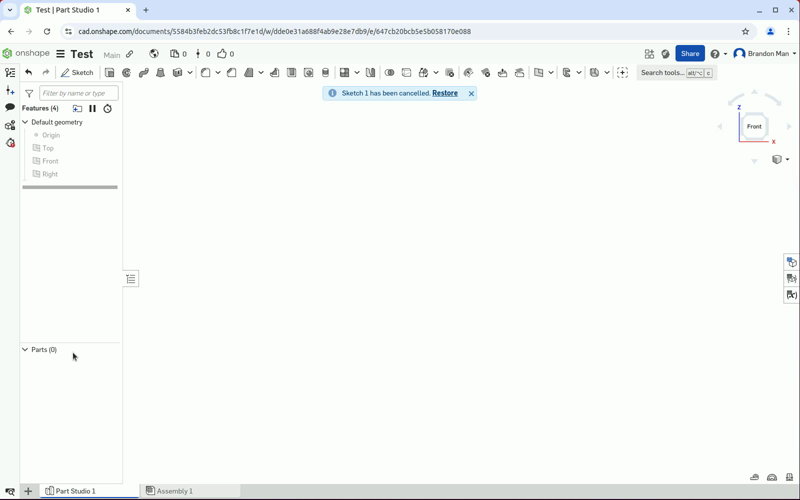
key_down(shift)
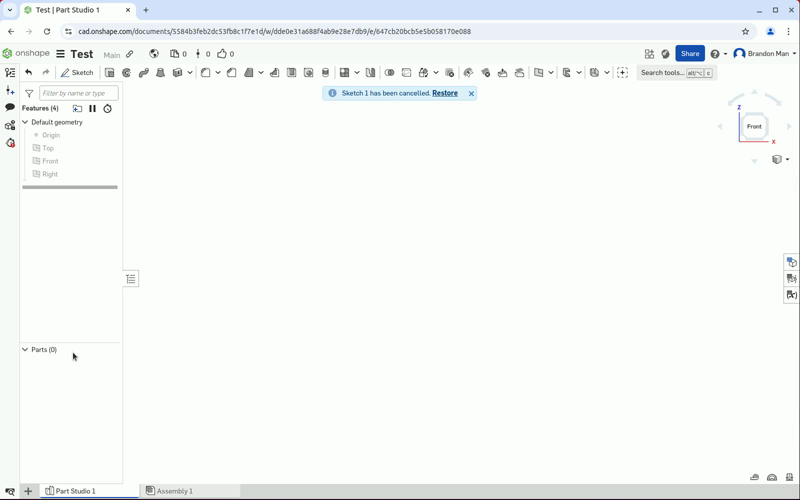
key(left)
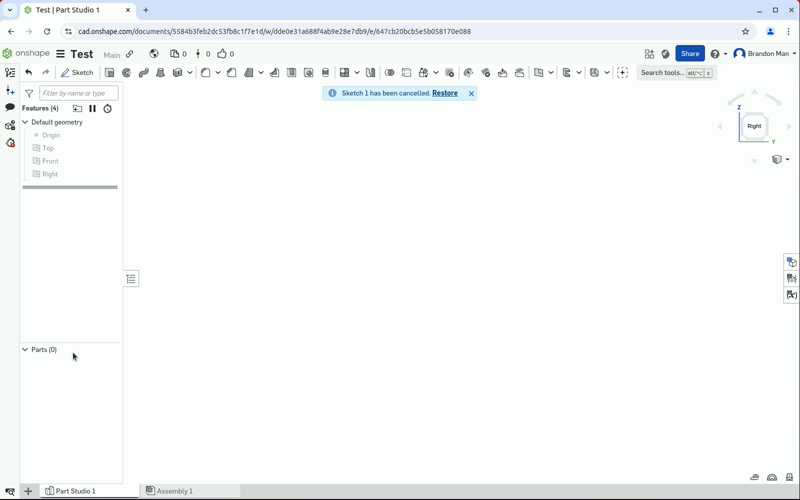
key_up(shift)
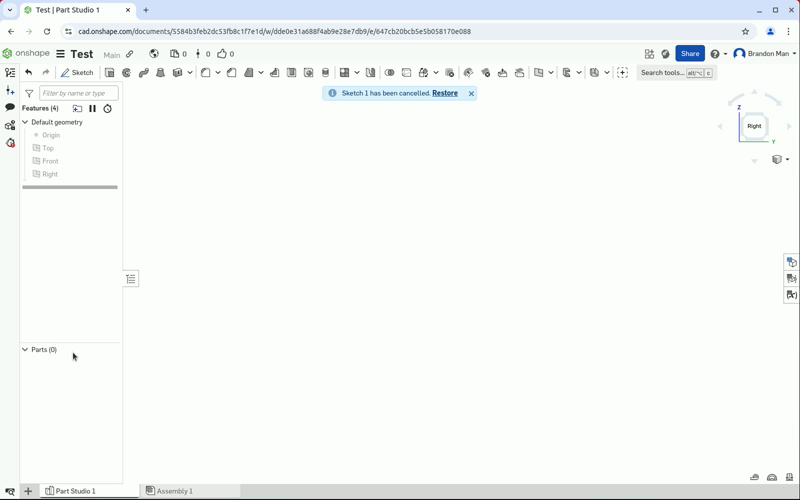
mouse_move(73, 352)
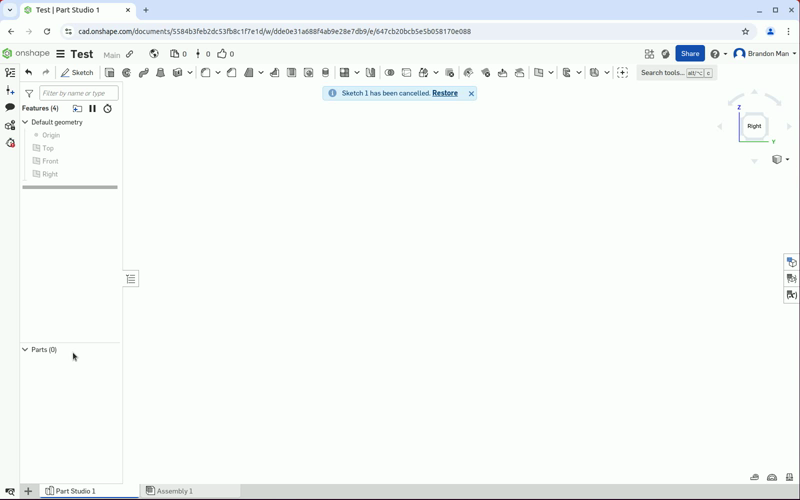
key(shift+y)
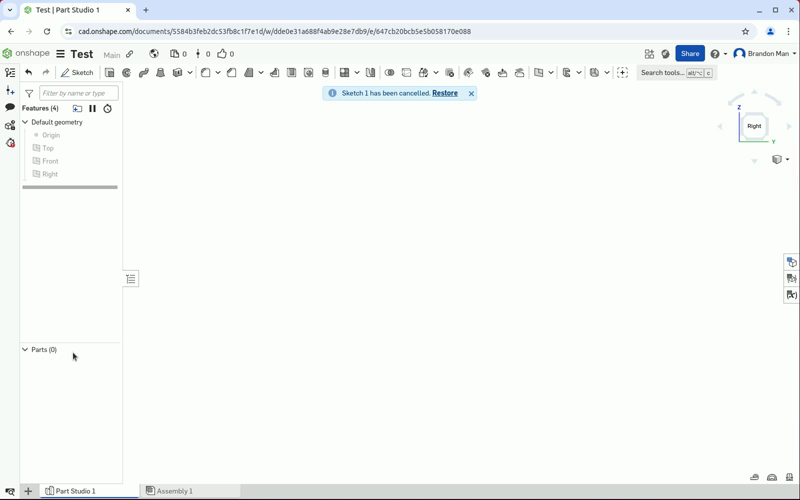
key(shift+s)
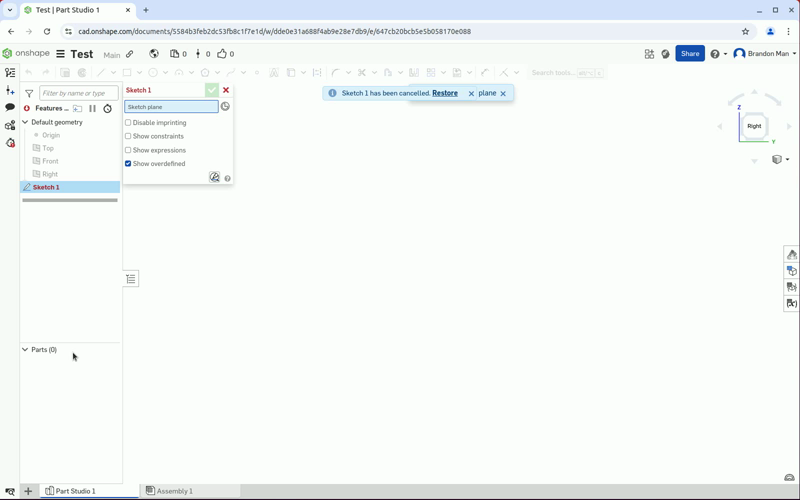
mouse_move(73, 176)
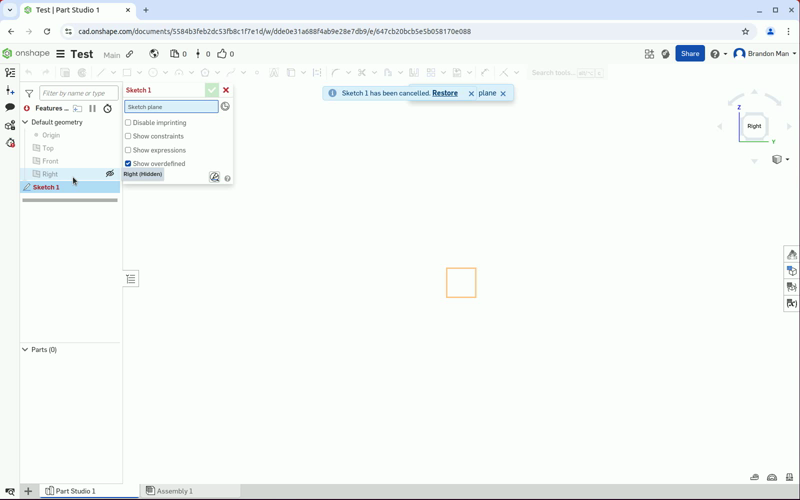
click(73, 176)
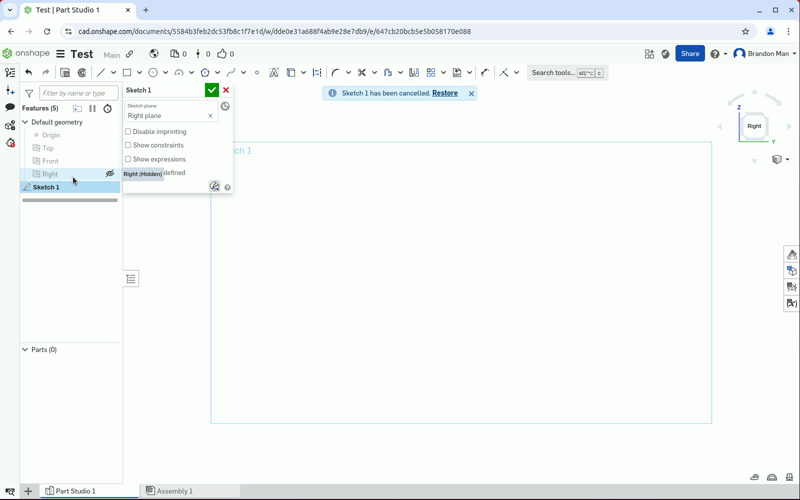
mouse_move(73, 352)
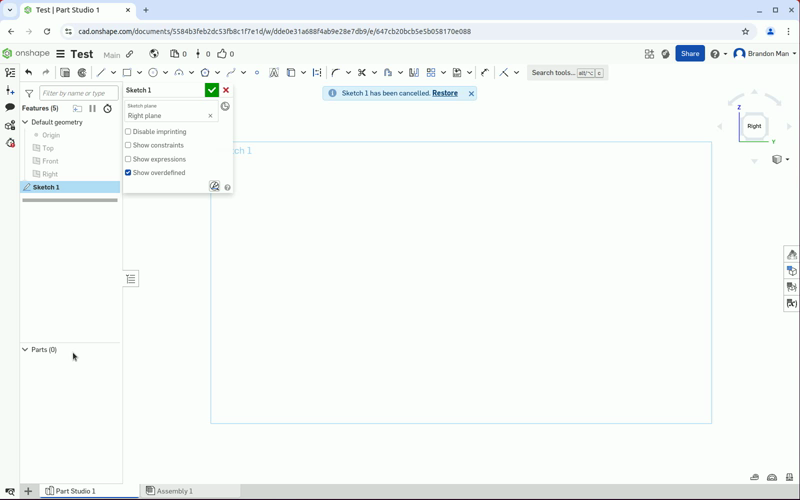
key(y)
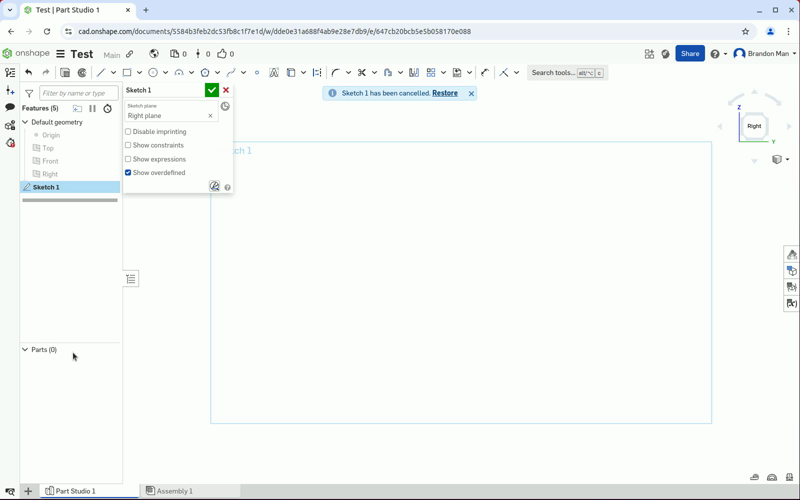
key(l)
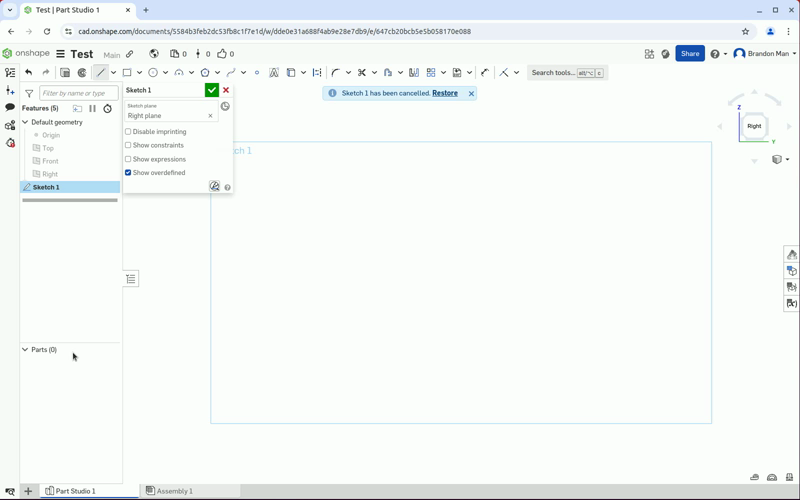
key_down(shift)
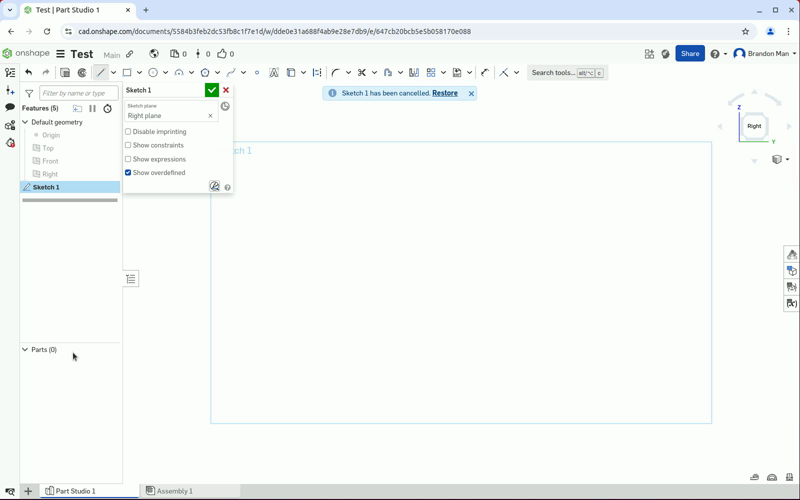
mouse_move(348, 395)
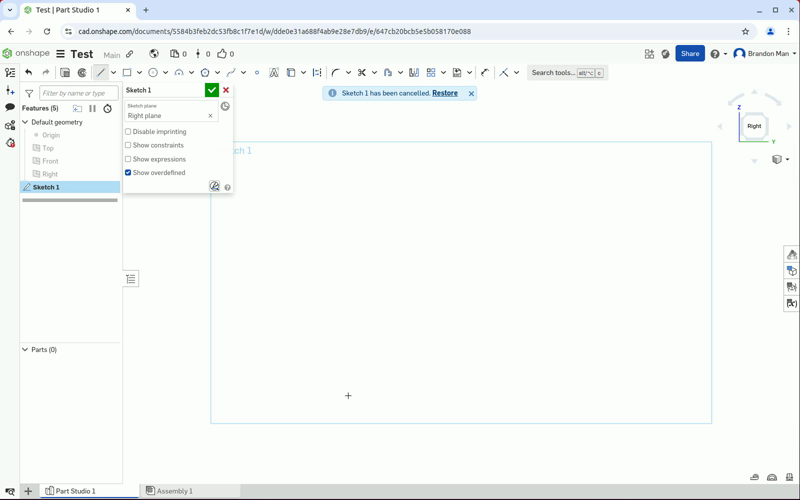
click(348, 395)
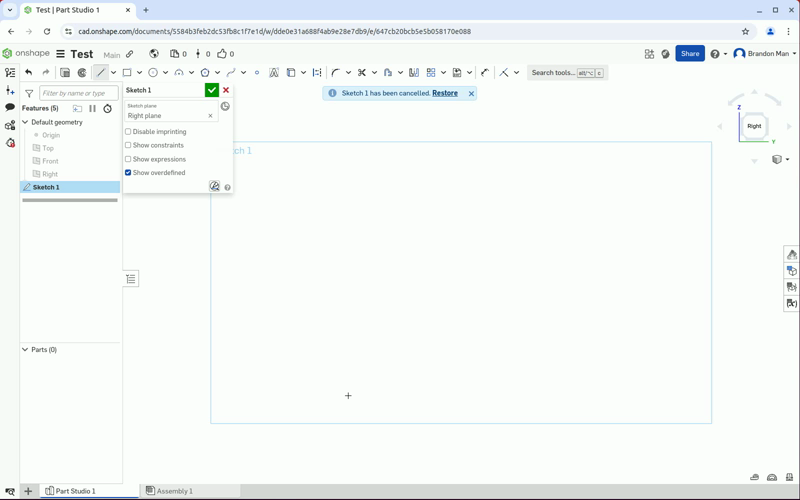
key_up(shift)
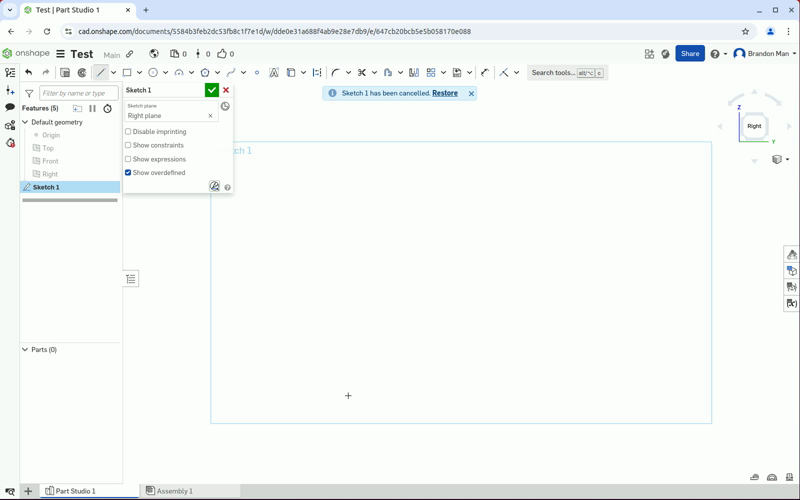
key_down(shift)
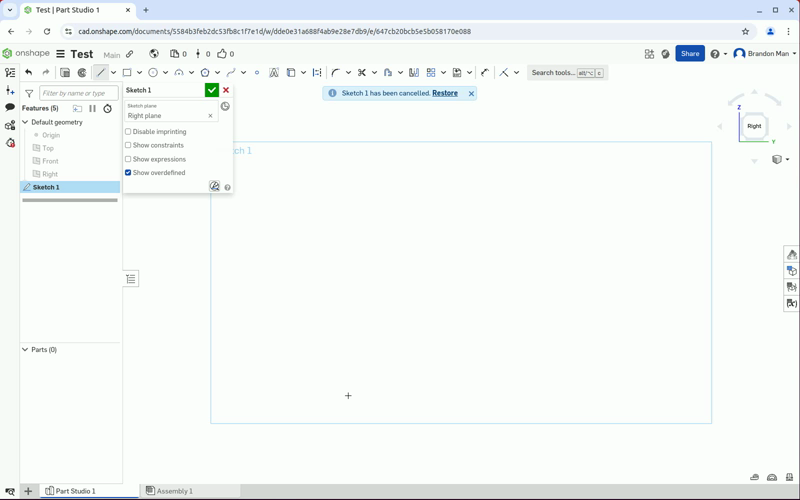
mouse_move(572, 395)
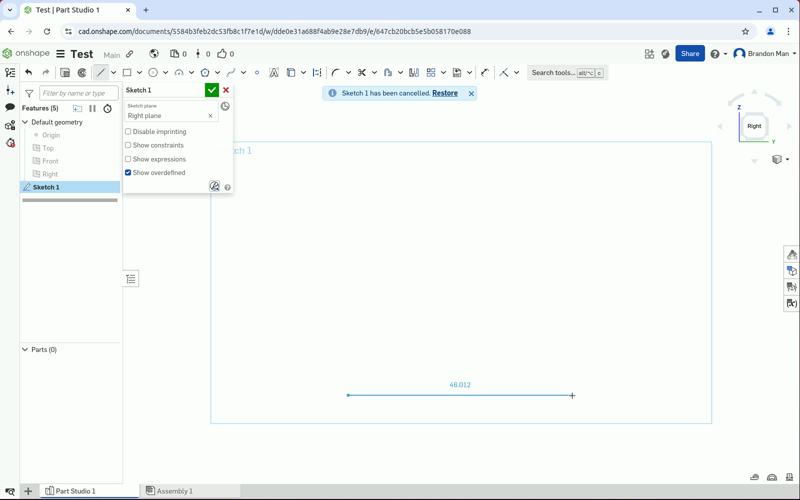
click(572, 395)
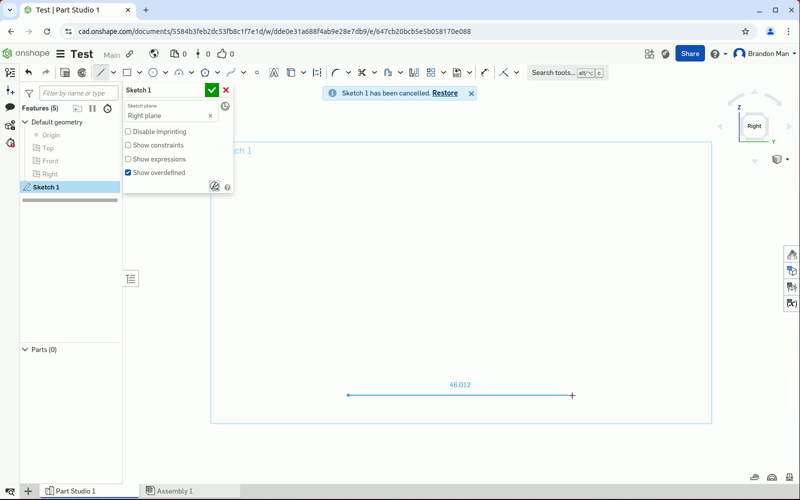
key_up(shift)
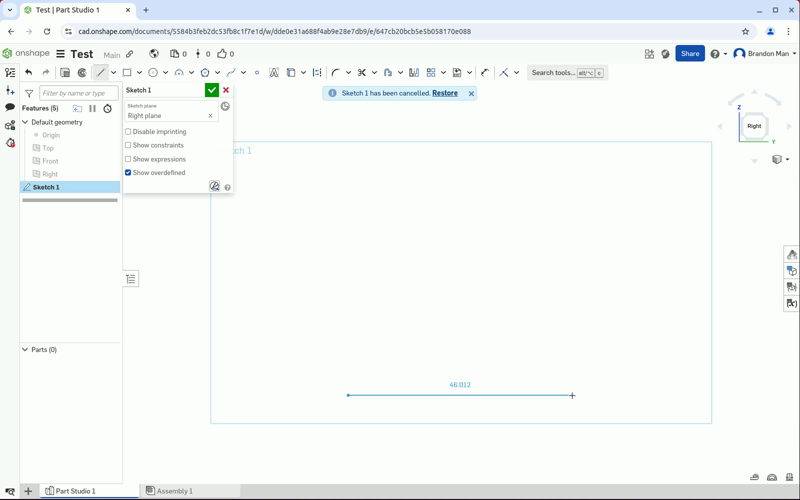
key_down(shift)
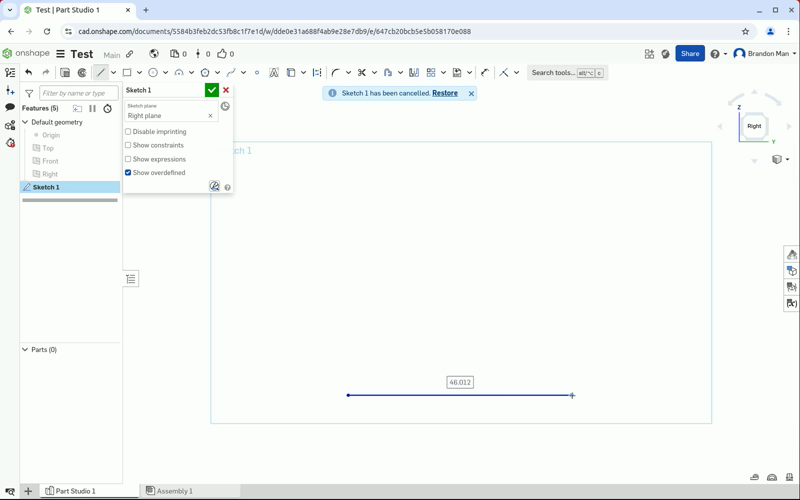
mouse_move(572, 171)
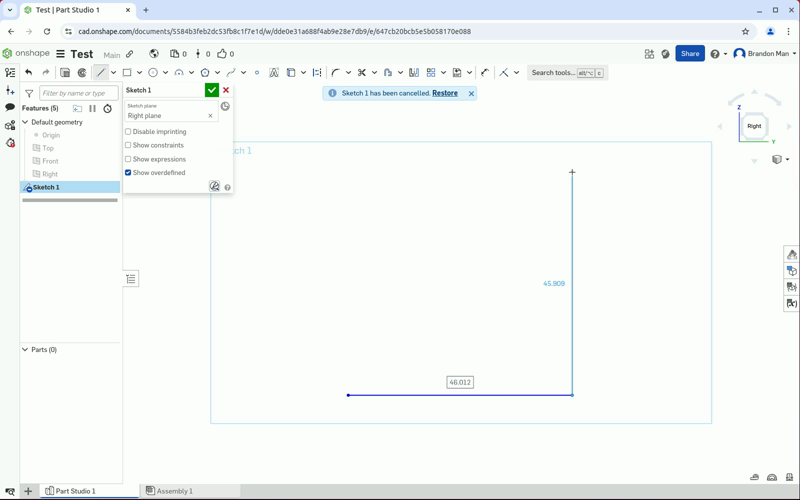
click(572, 171)
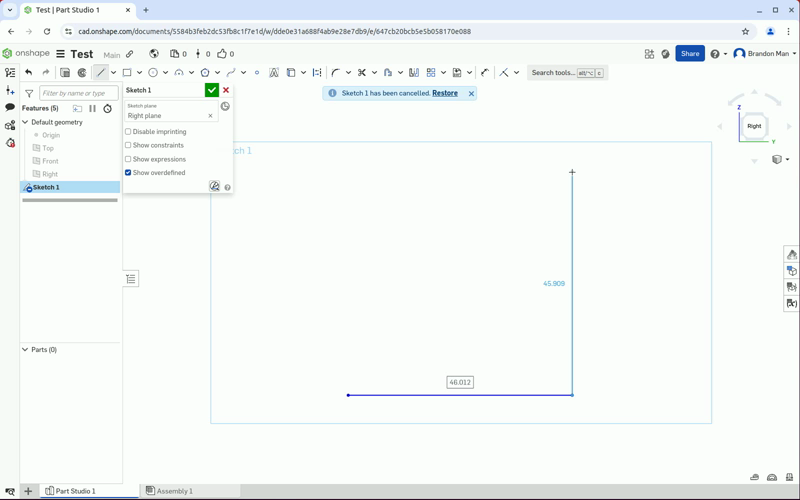
key_up(shift)
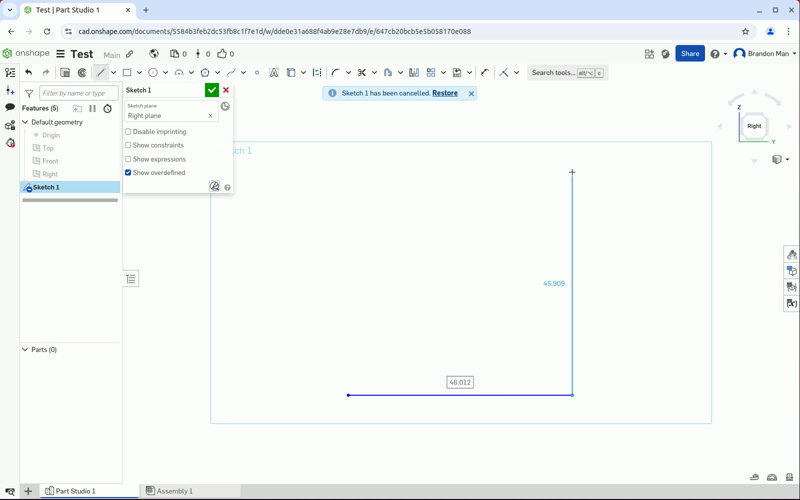
key_down(shift)
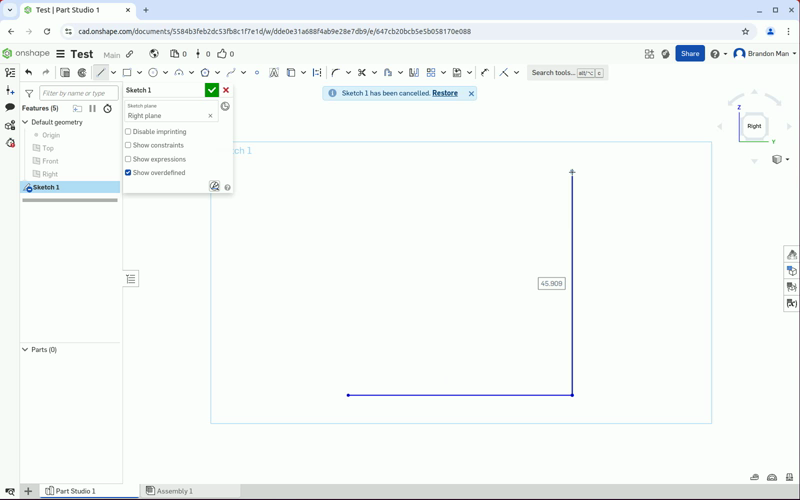
mouse_move(348, 171)
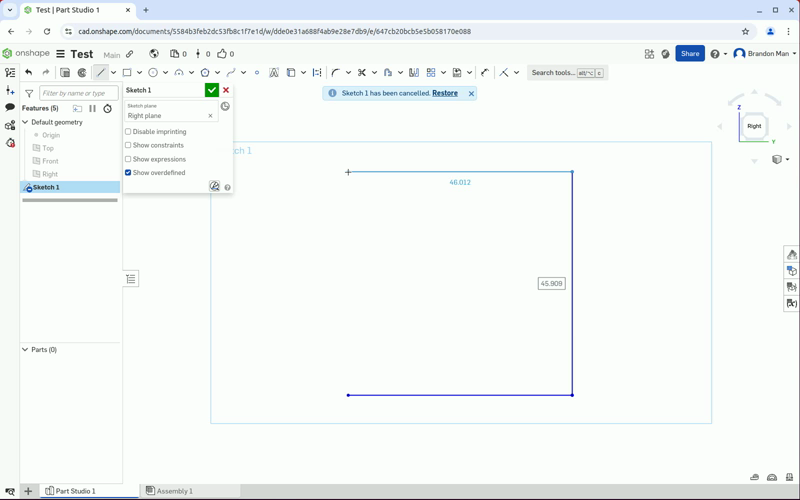
click(348, 171)
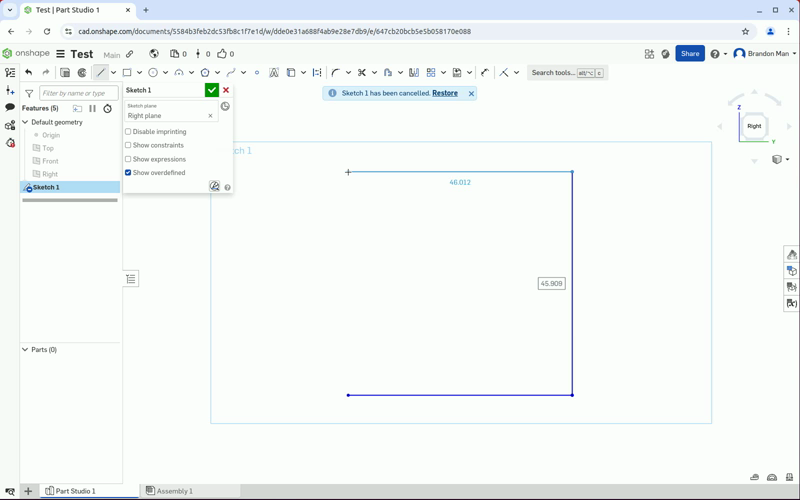
key_up(shift)
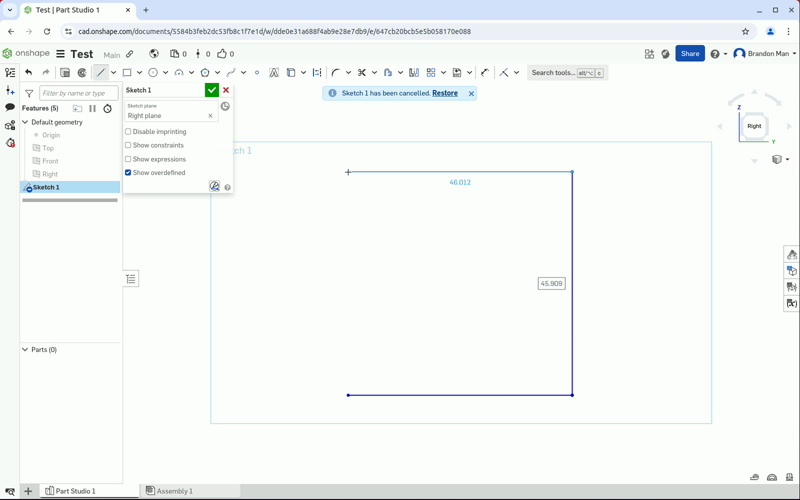
key_down(shift)
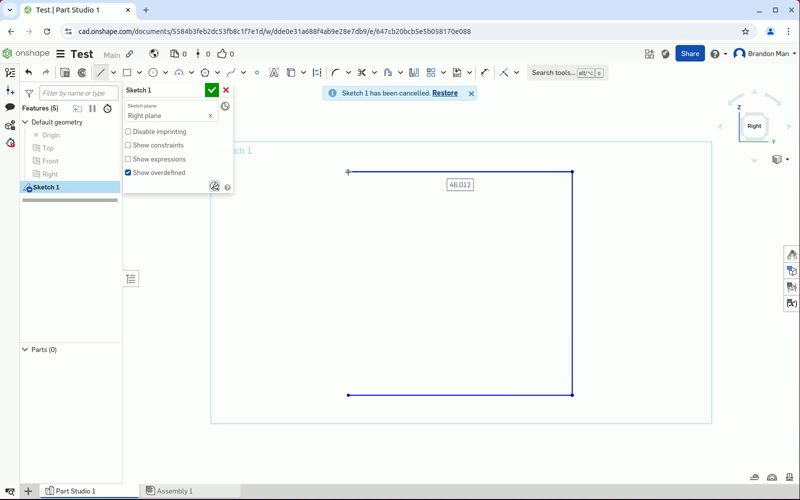
mouse_move(348, 395)
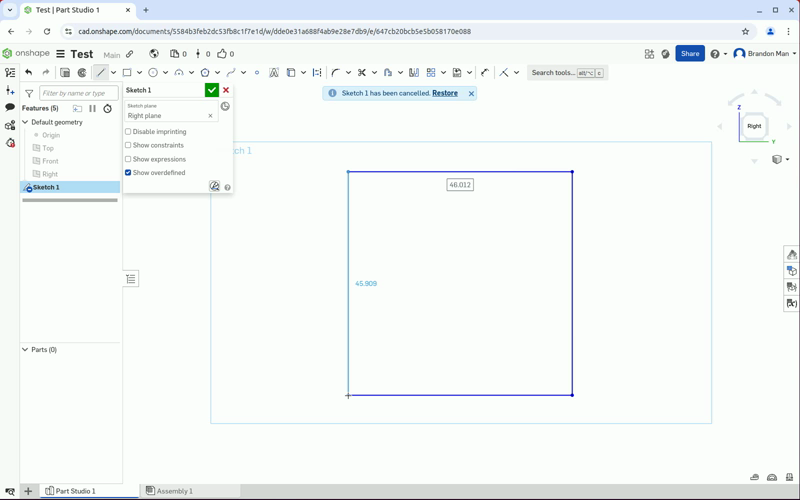
key_up(shift)
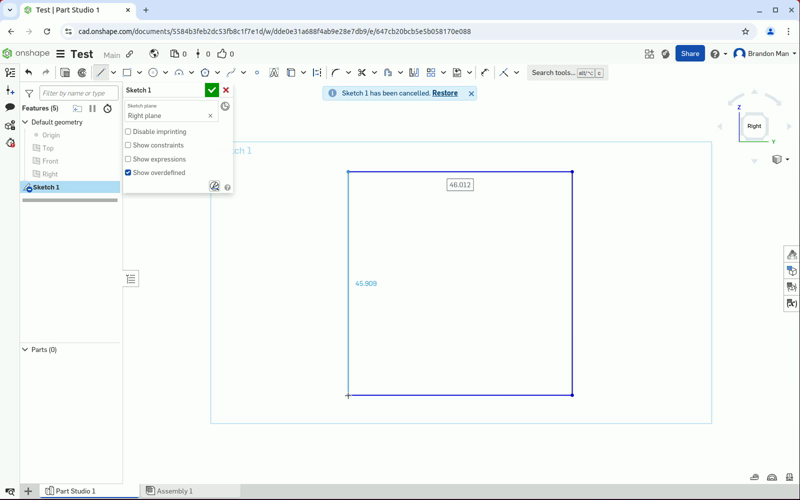
click(348, 395)
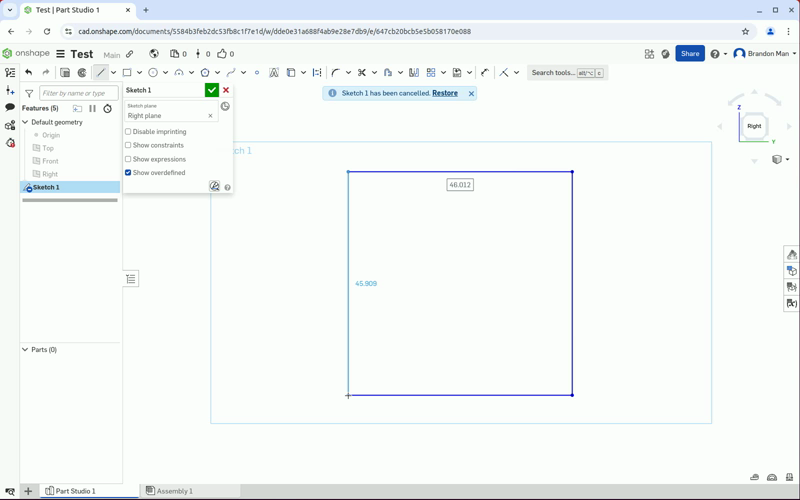
key(esc)
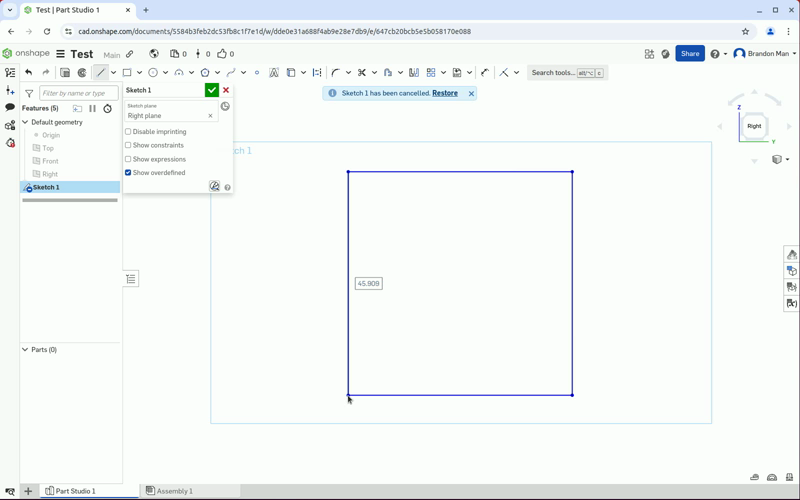
mouse_move(437, 243)
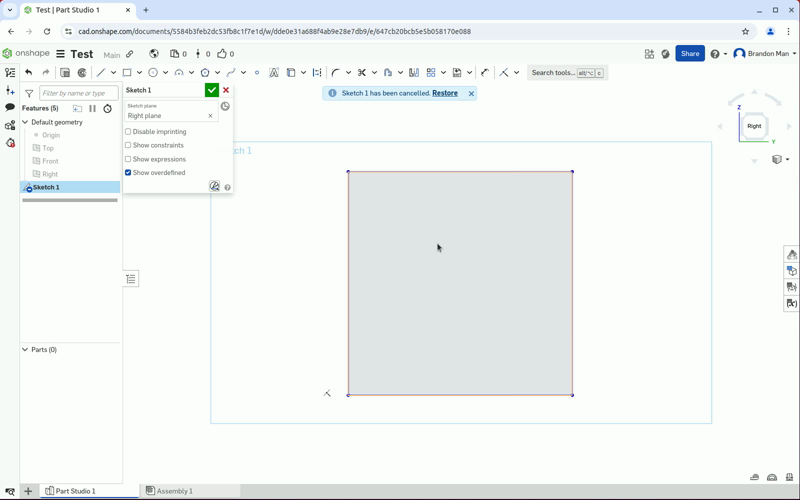
click(437, 243)
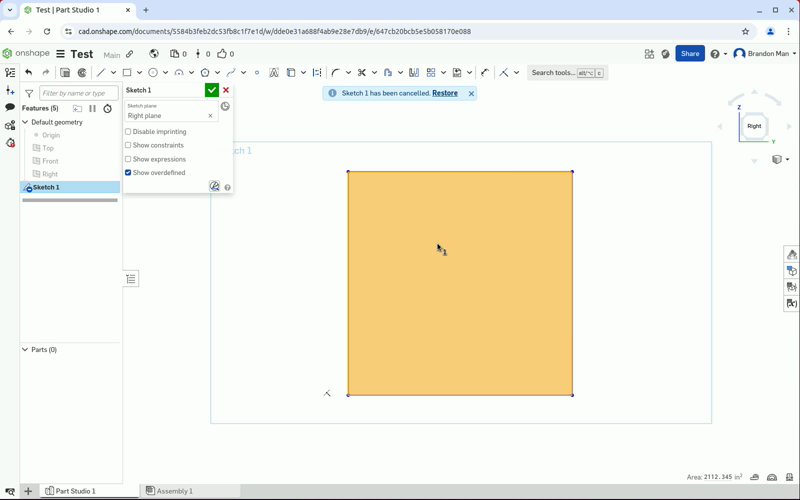
mouse_move(73, 352)
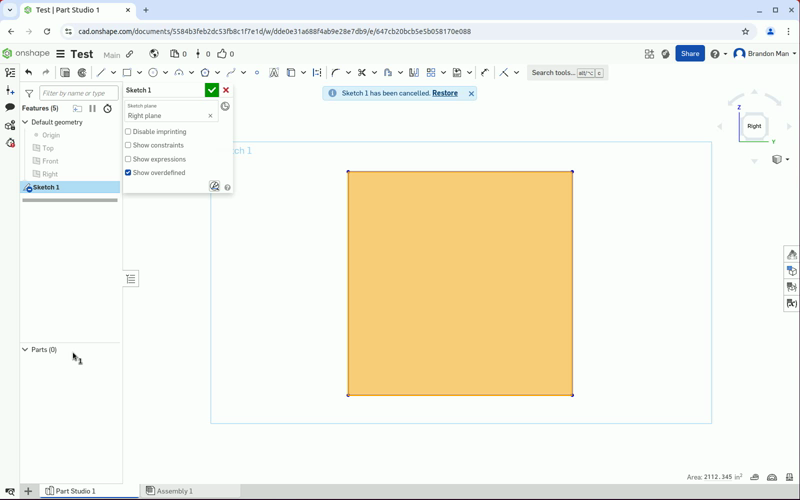
key(shift+y)
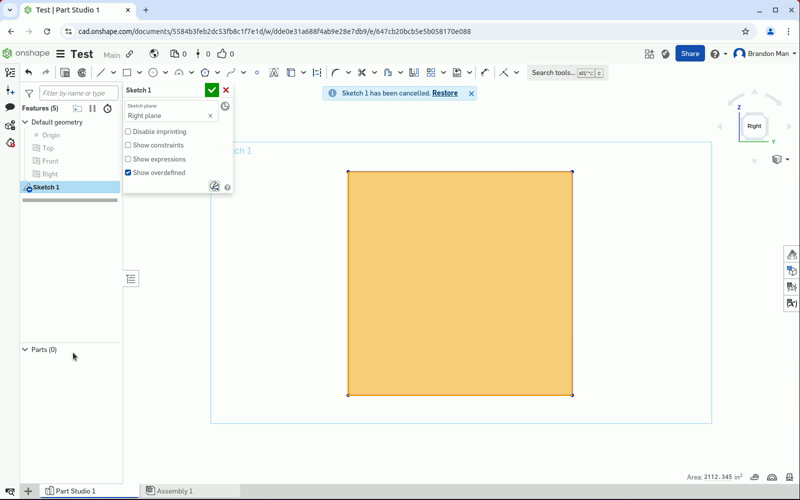
key(shift+e)
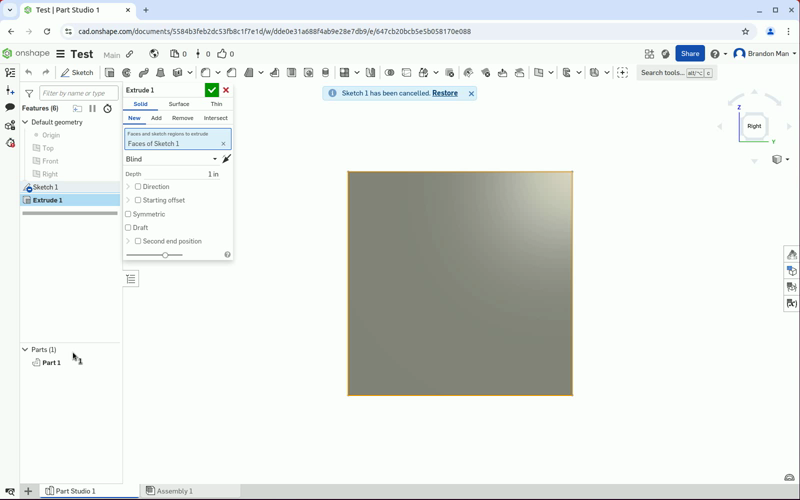
mouse_move(143, 106)
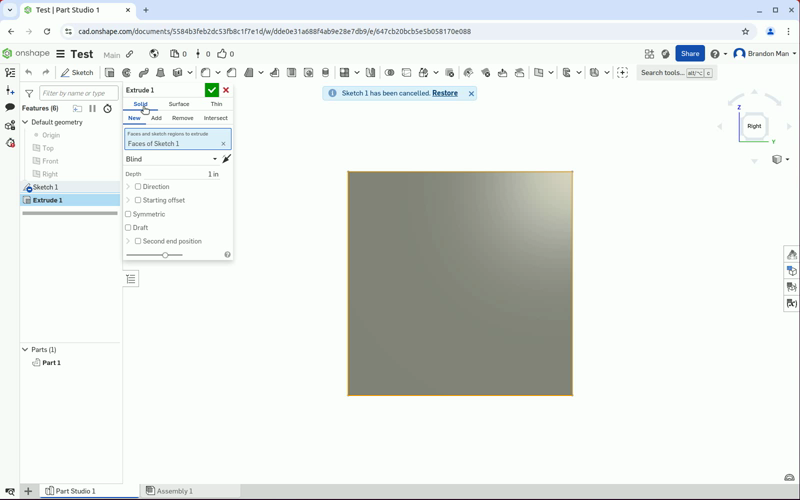
click(143, 106)
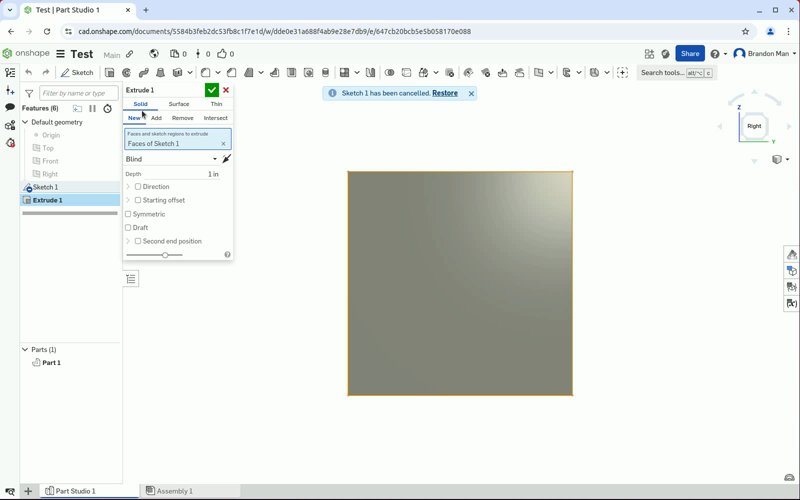
mouse_move(137, 120)
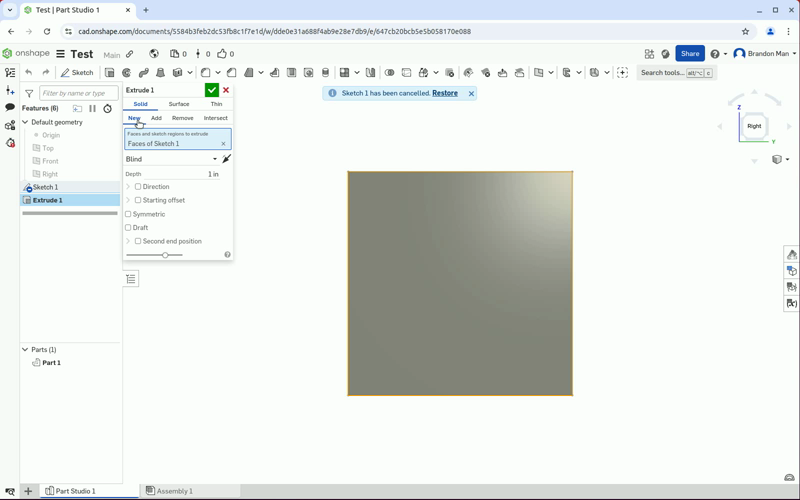
click(137, 120)
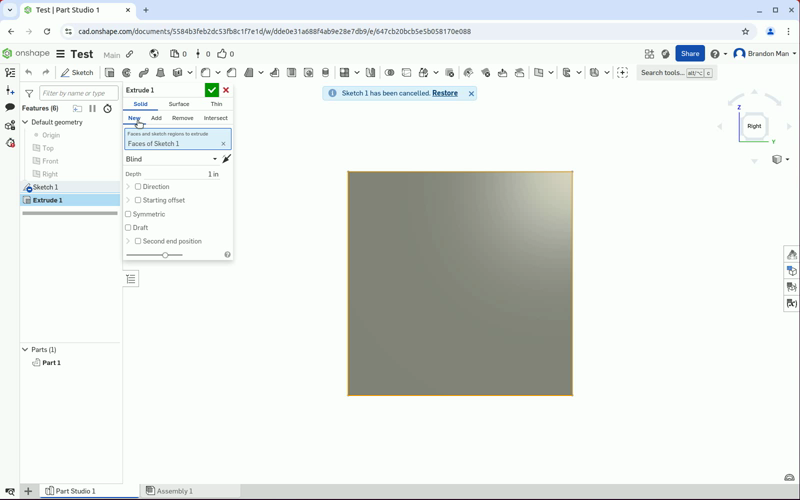
key(tab, 4)
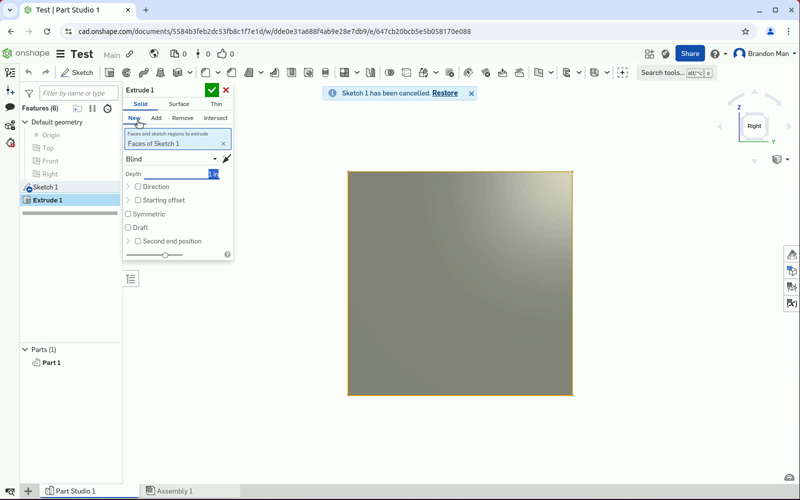
text(0.481)
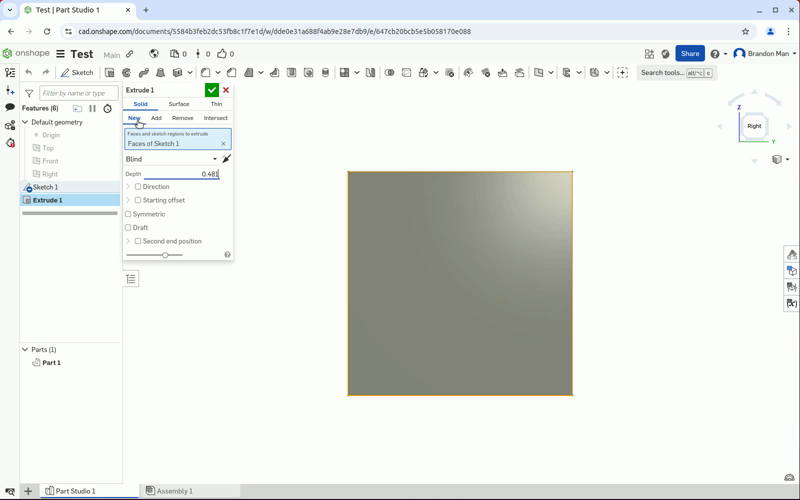
key(enter)
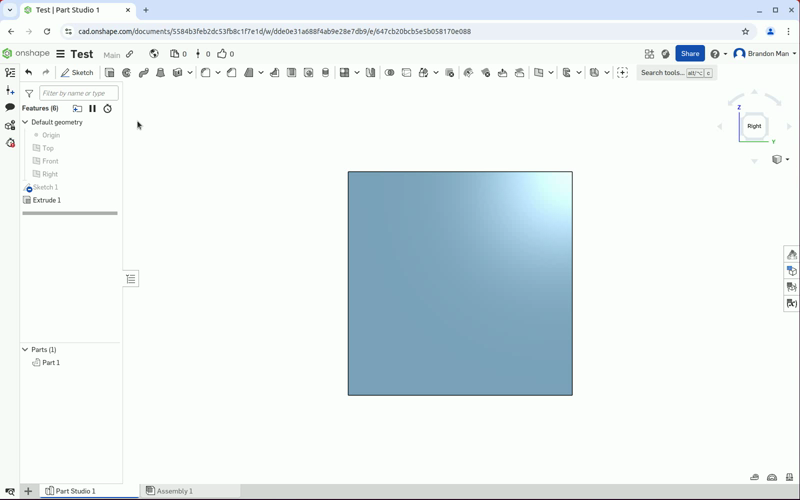
key(shift+h)
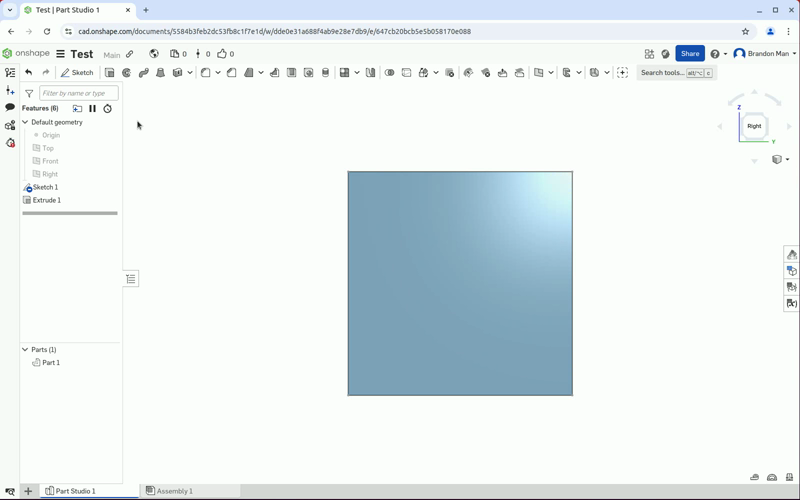
key(shift+h)
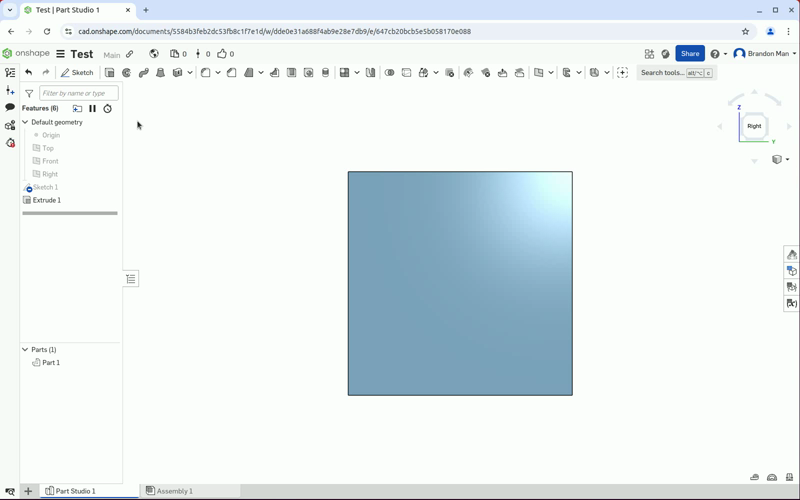
mouse_move(73, 189)
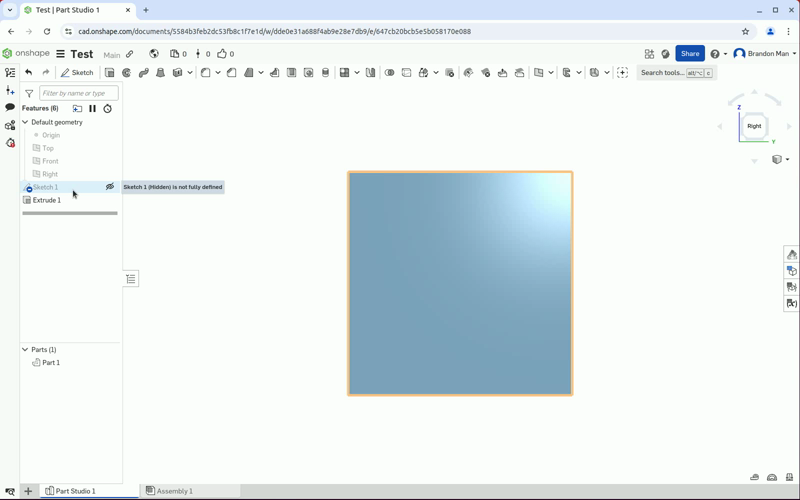
click(73, 189)
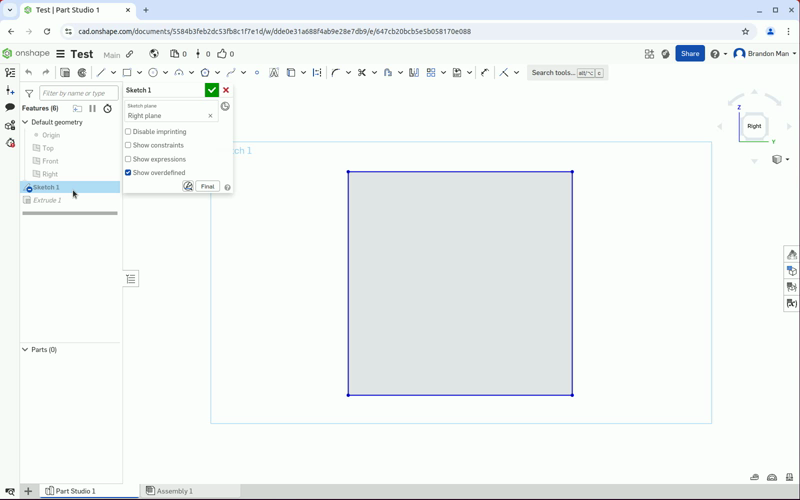
mouse_move(229, 92)
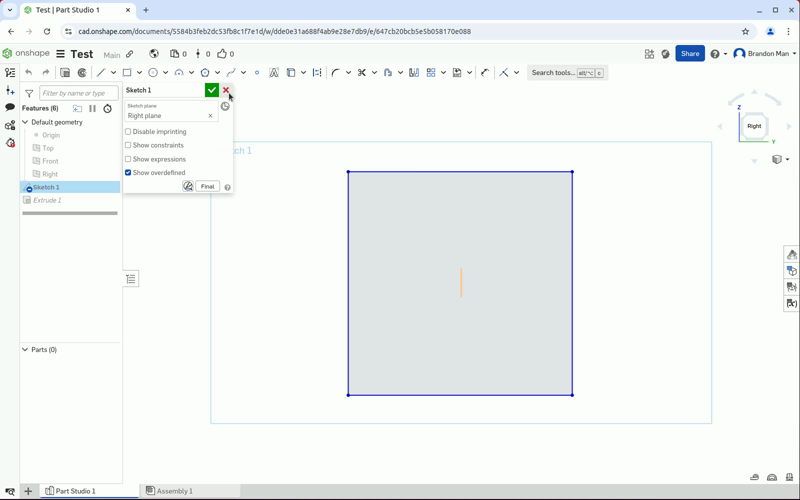
click(229, 92)
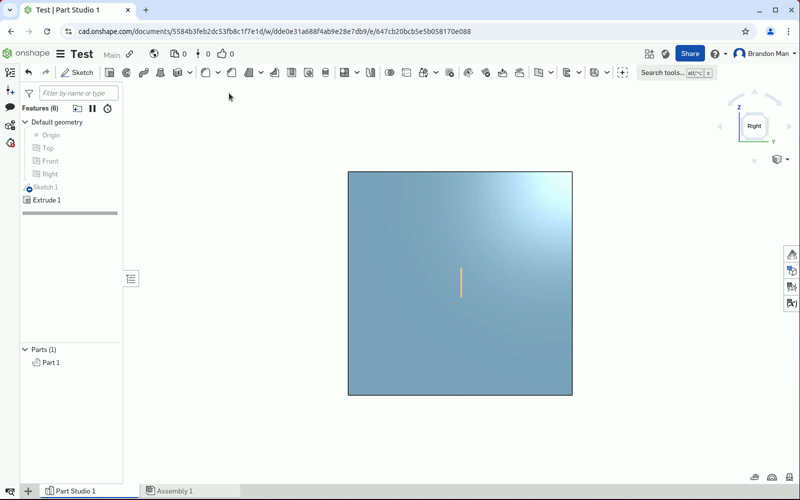
mouse_move(541, 75)
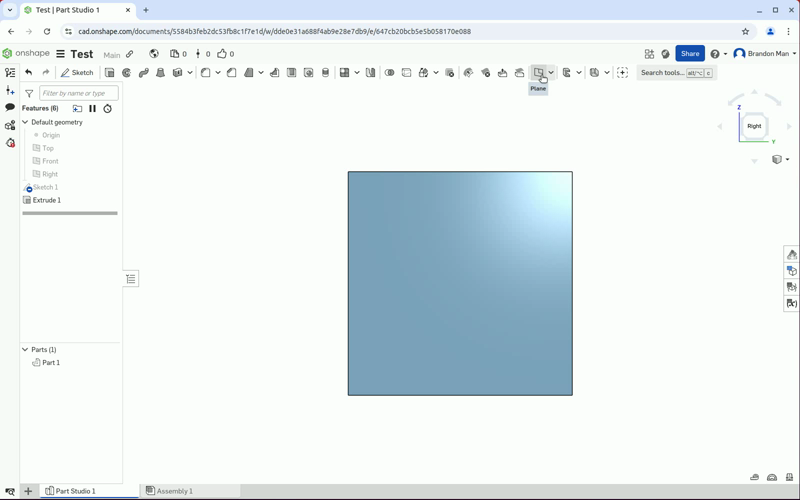
click(541, 75)
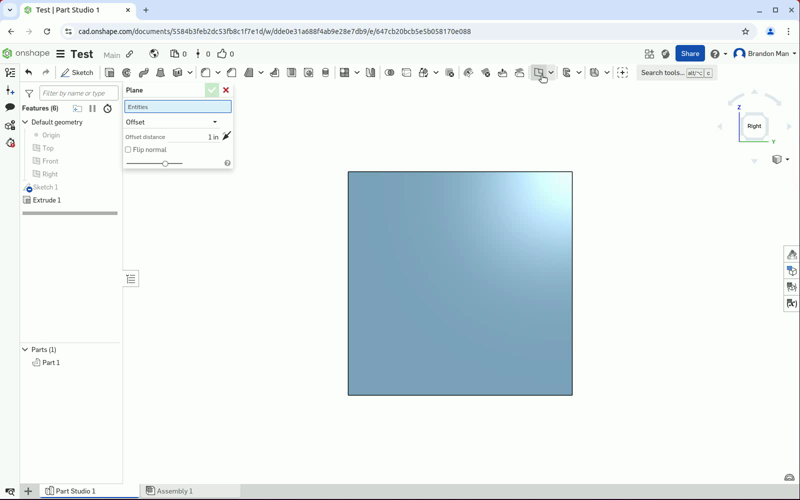
mouse_move(73, 176)
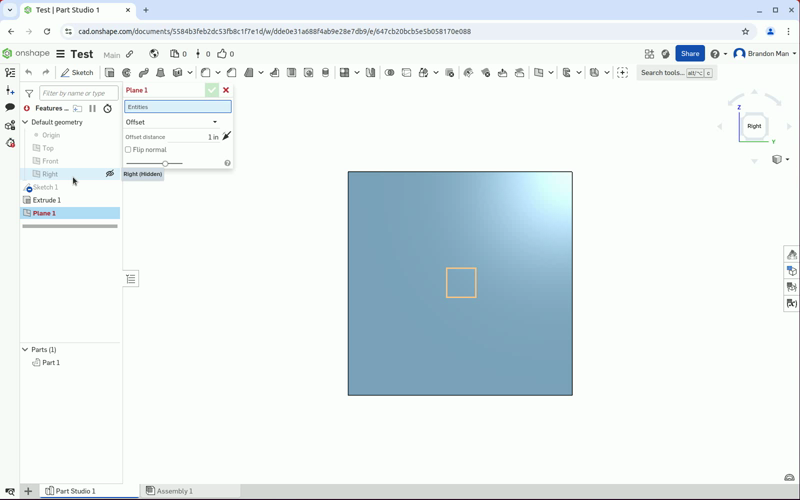
click(73, 176)
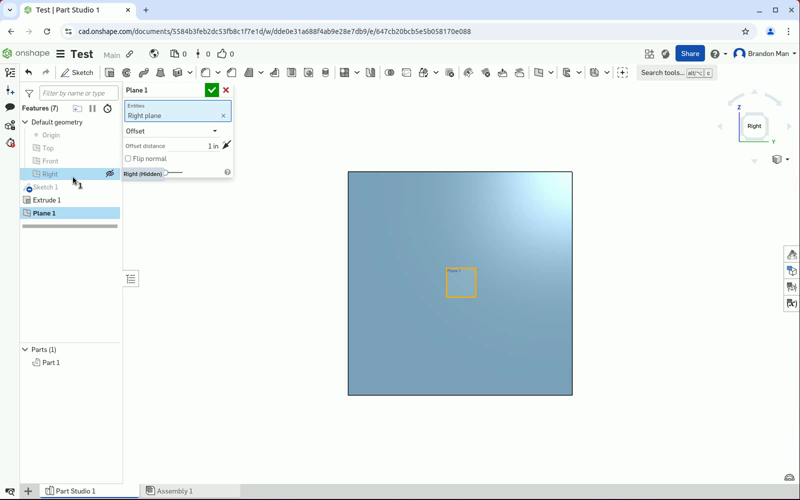
key(tab, 2)
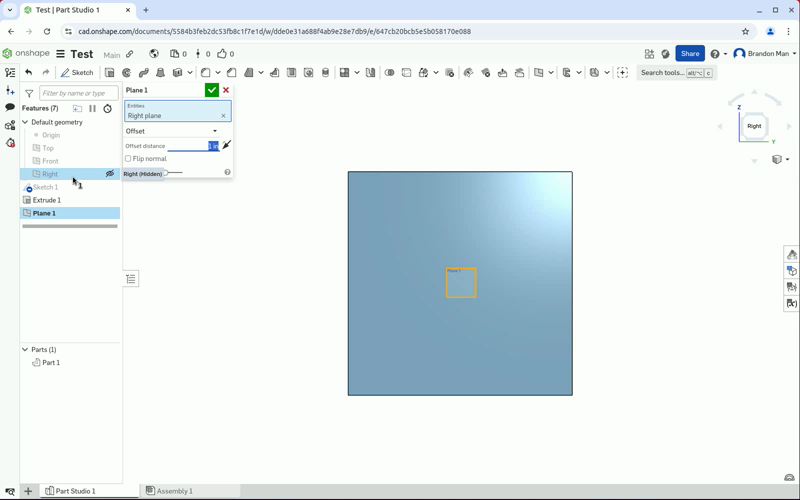
text(0.493)
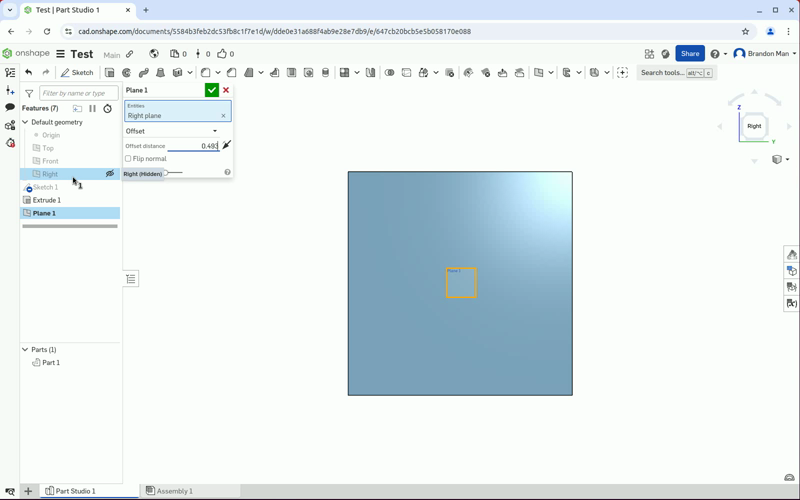
key(enter, 2)
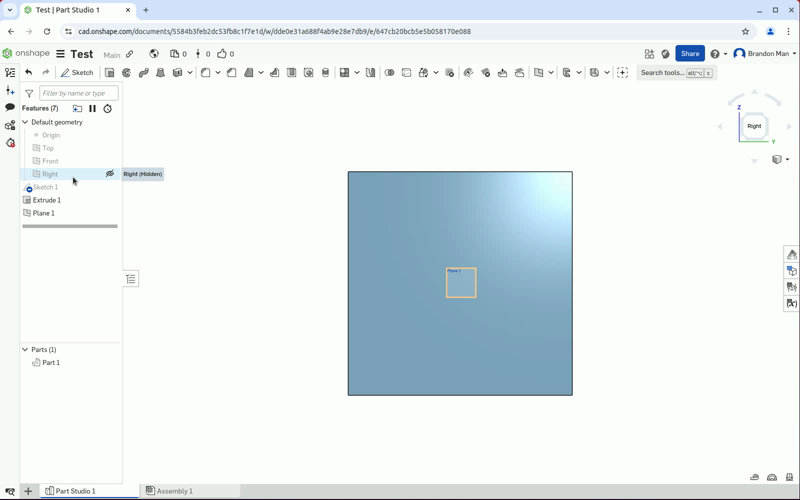
key(shift+s)
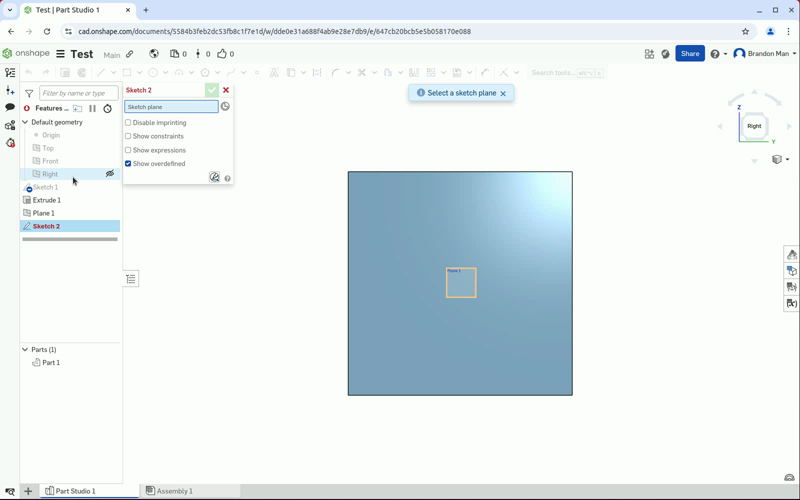
mouse_move(73, 215)
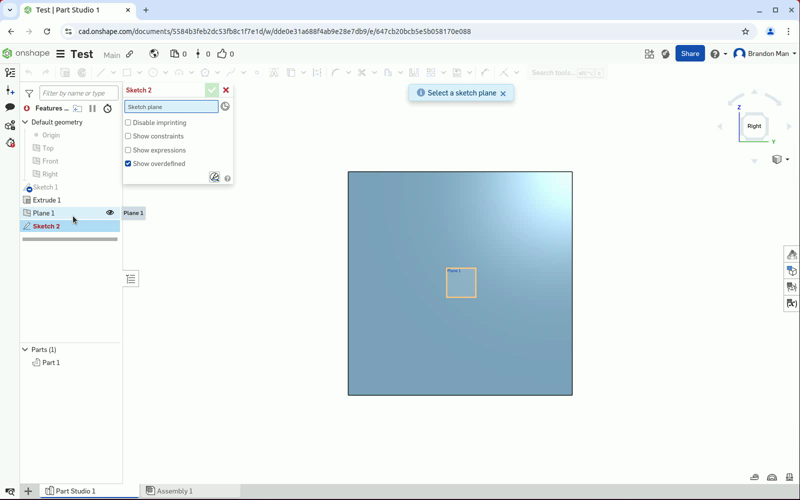
click(73, 215)
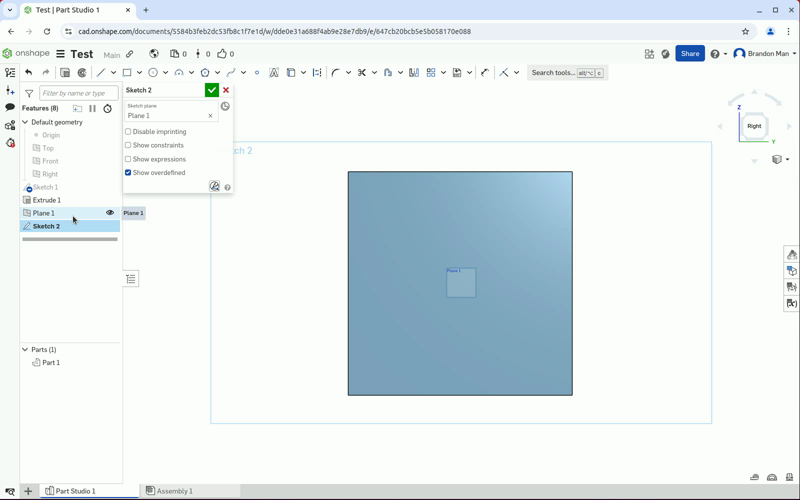
mouse_move(73, 352)
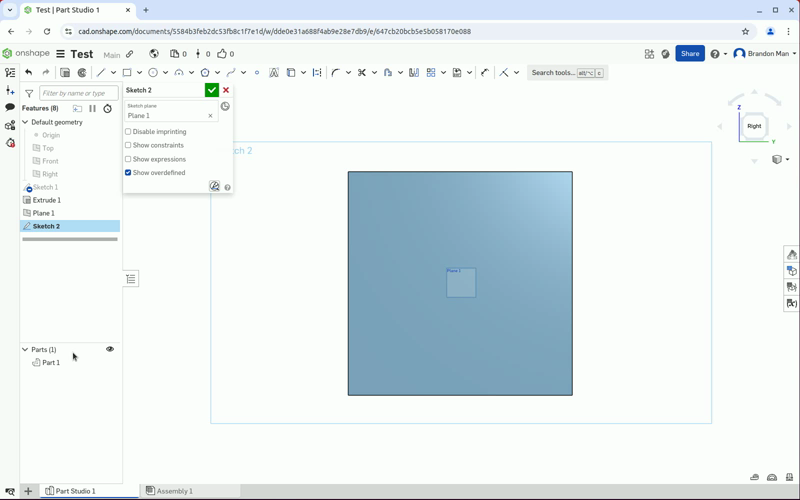
key(y)
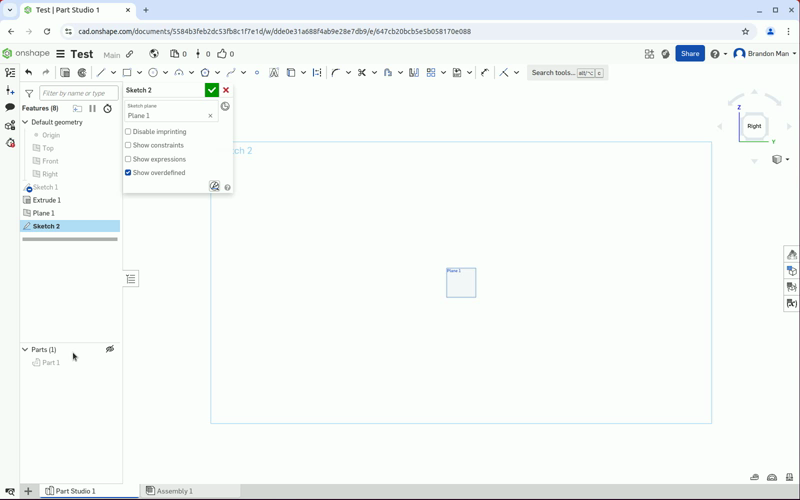
key(l)
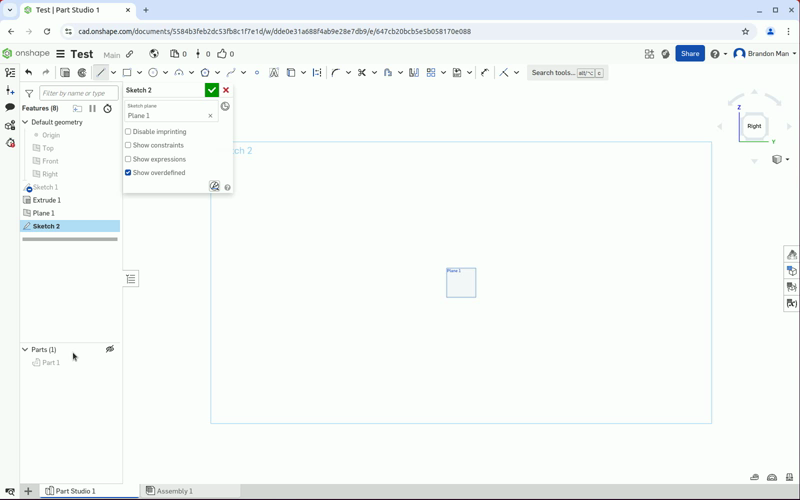
key_down(shift)
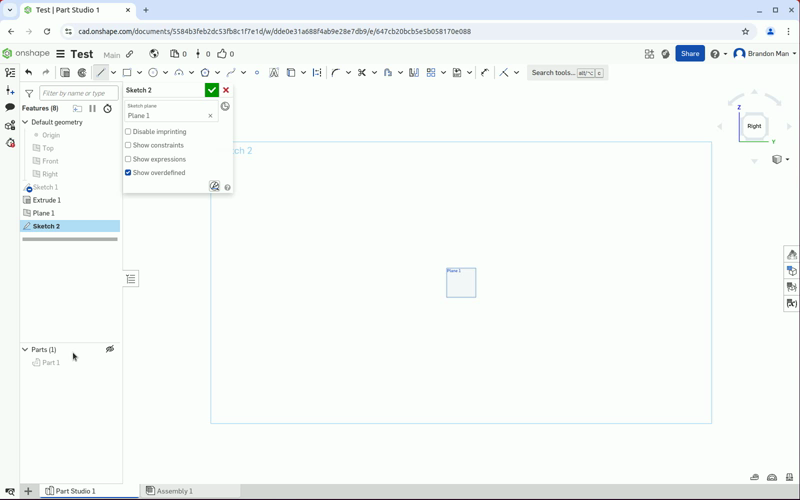
mouse_move(385, 357)
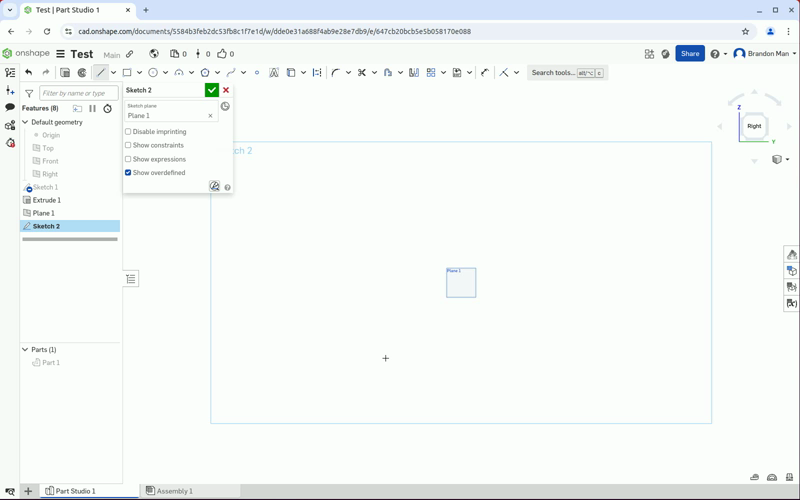
click(385, 357)
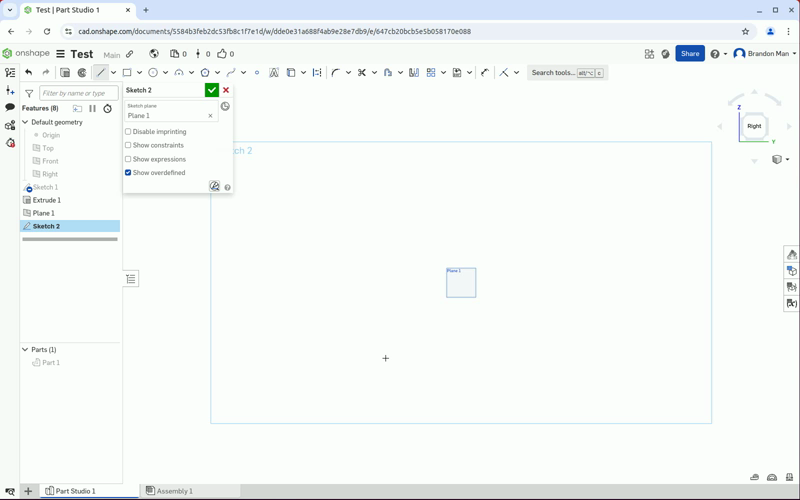
key_up(shift)
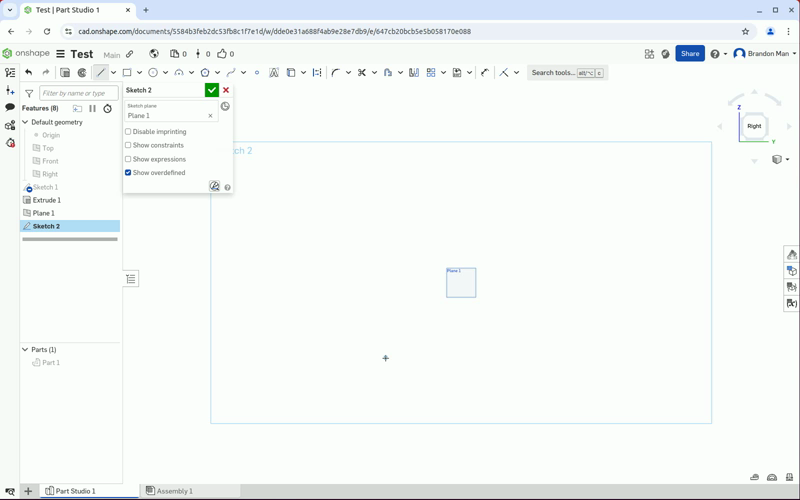
key_down(shift)
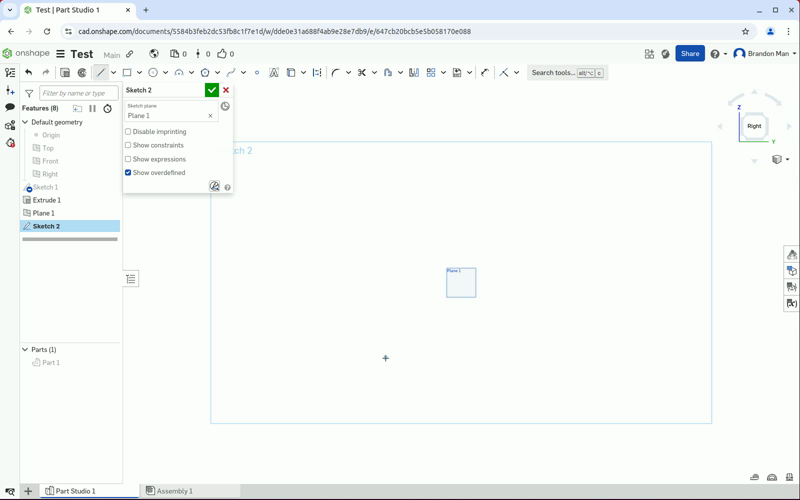
mouse_move(535, 357)
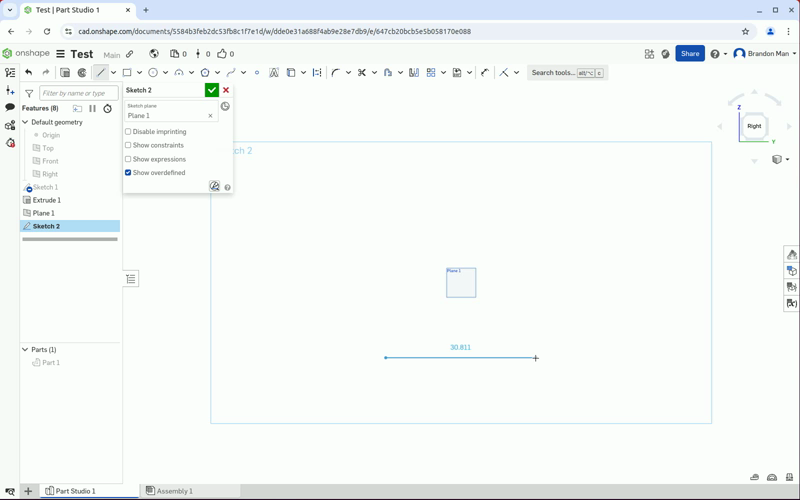
click(535, 357)
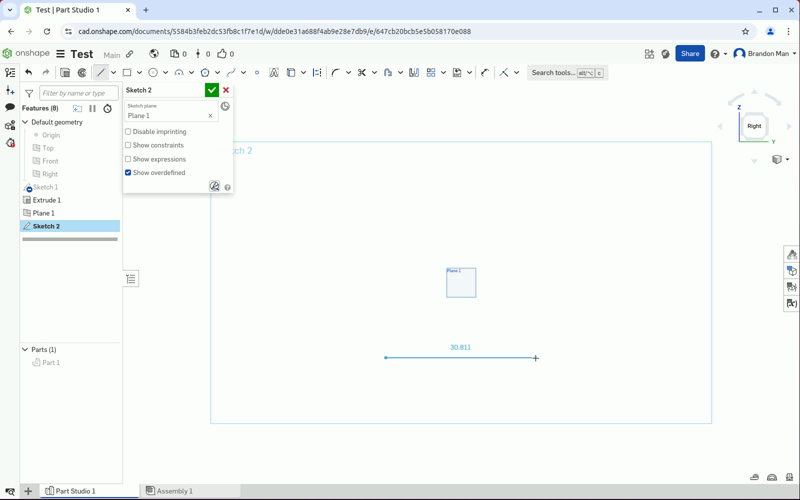
key_up(shift)
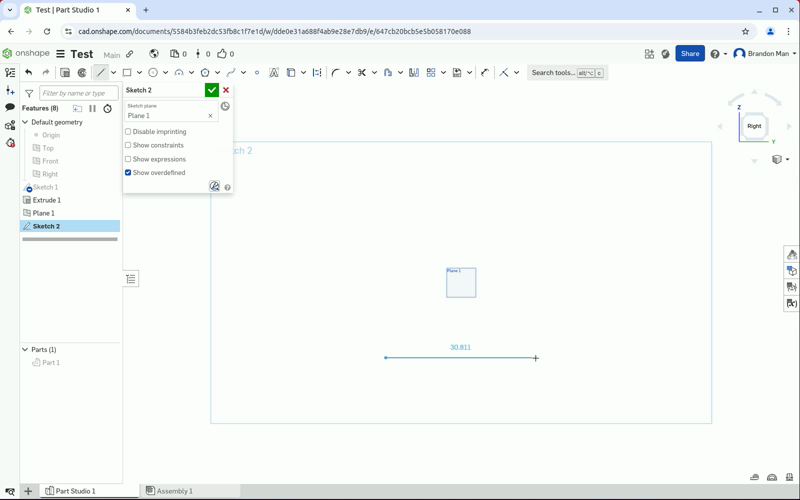
key_down(shift)
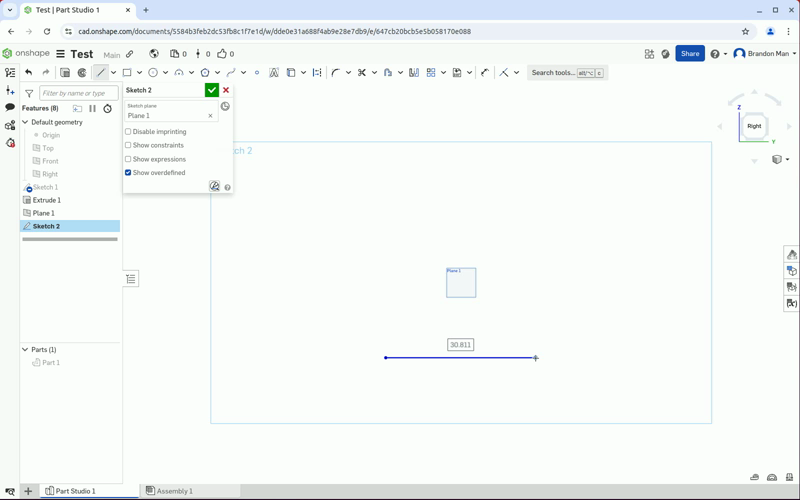
mouse_move(535, 208)
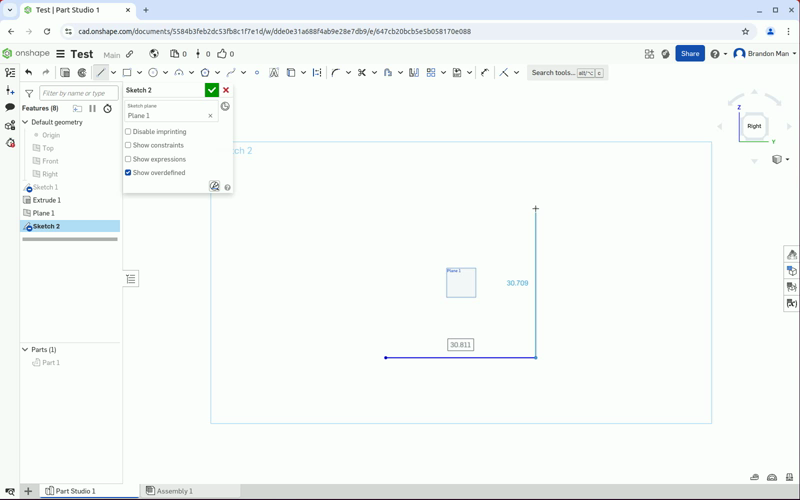
click(535, 208)
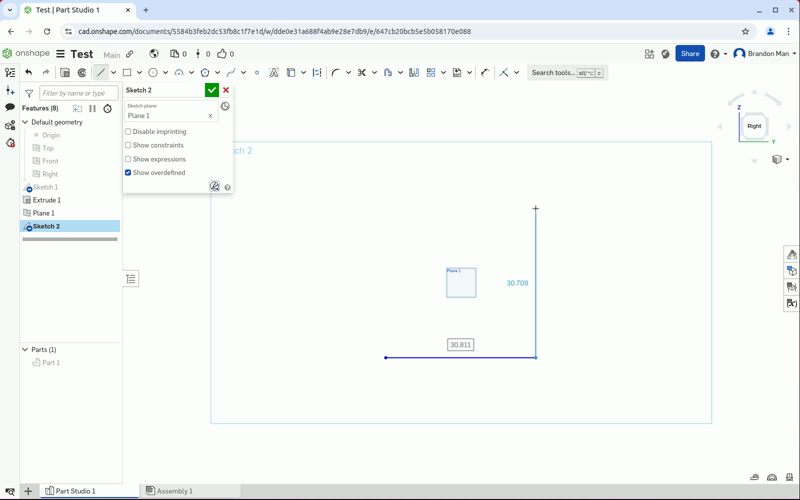
key_up(shift)
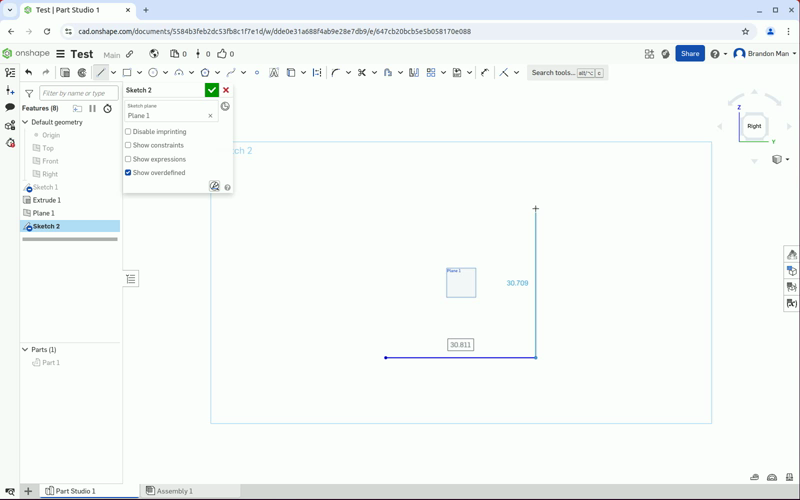
key_down(shift)
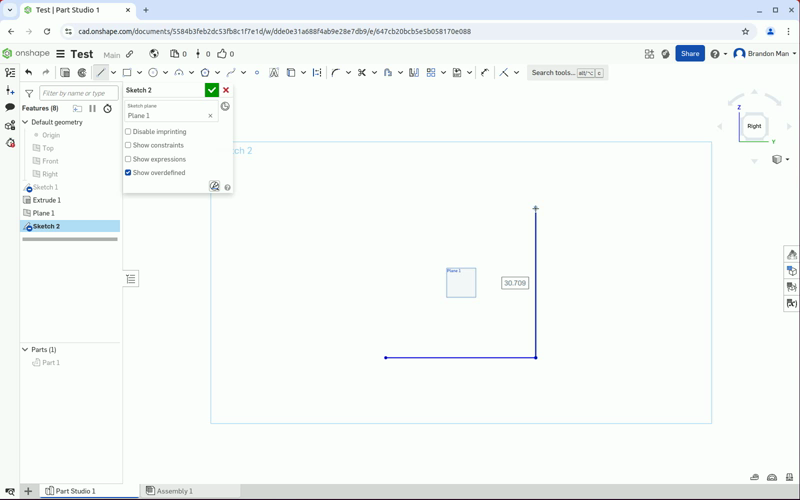
mouse_move(385, 208)
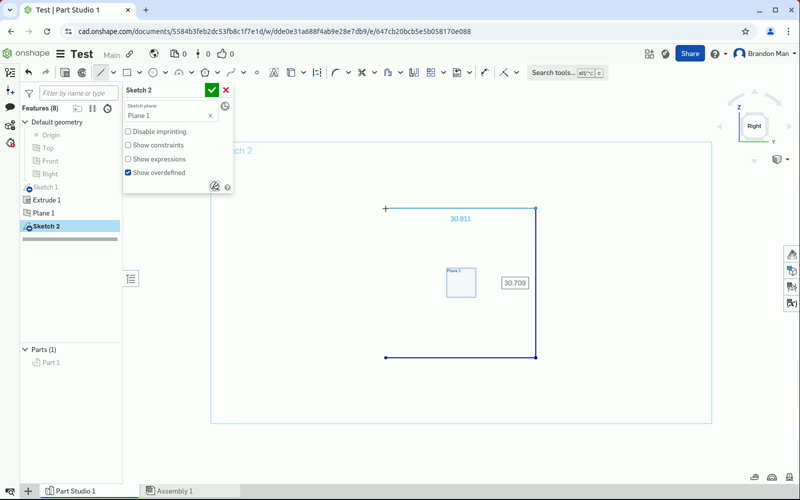
click(385, 208)
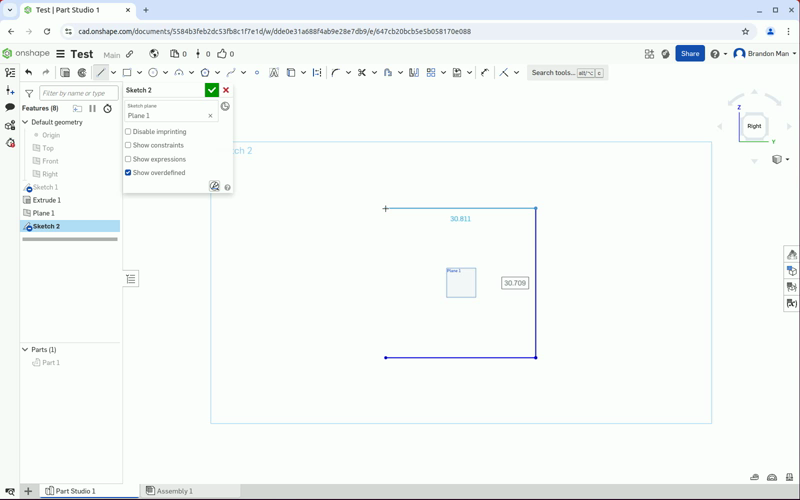
key_up(shift)
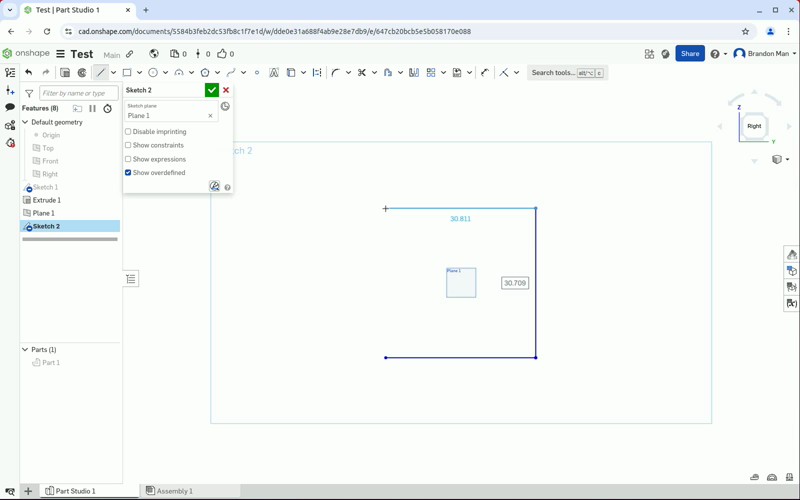
key_down(shift)
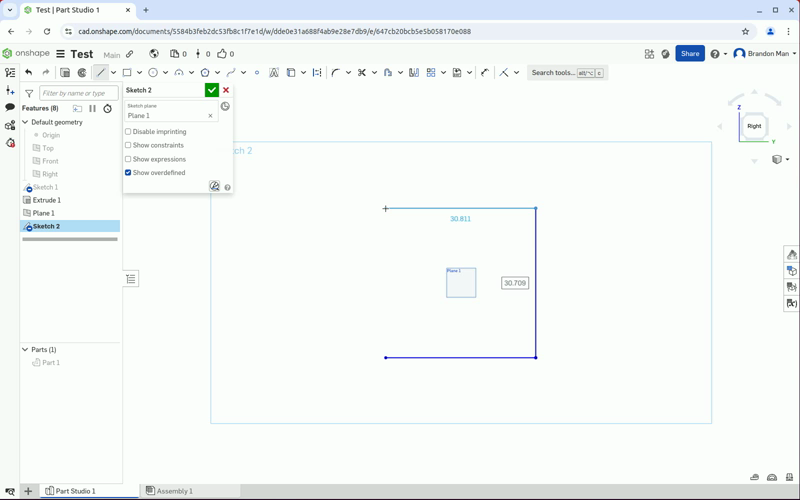
mouse_move(385, 357)
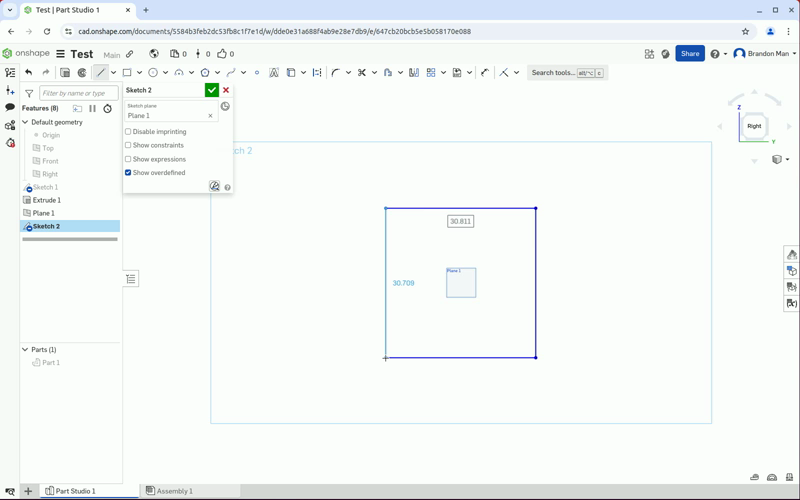
key_up(shift)
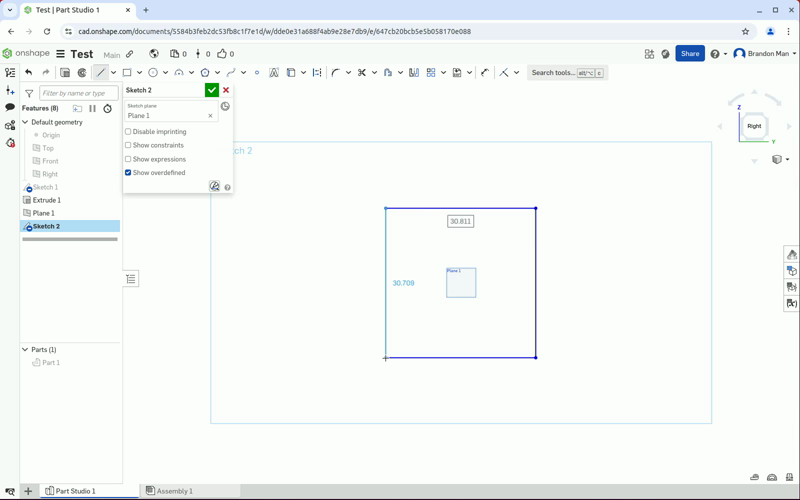
click(385, 357)
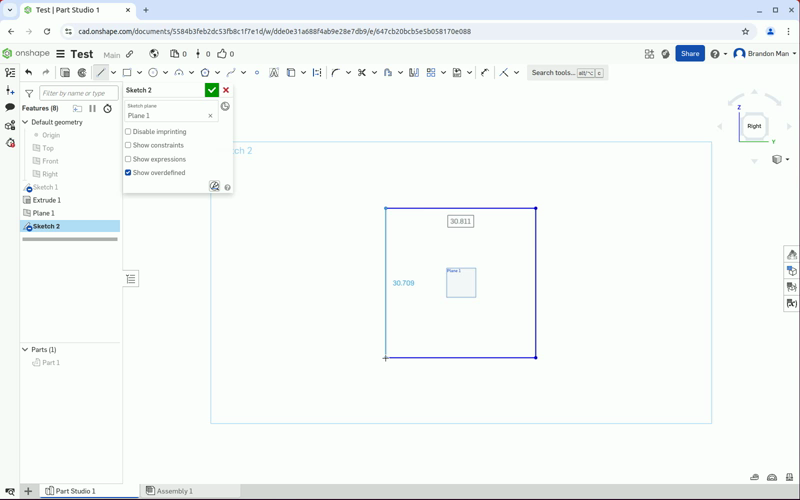
key(esc)
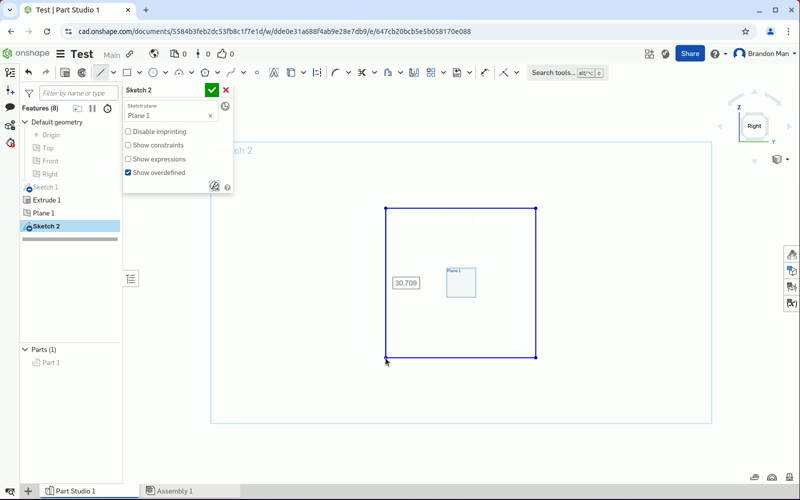
mouse_move(471, 230)
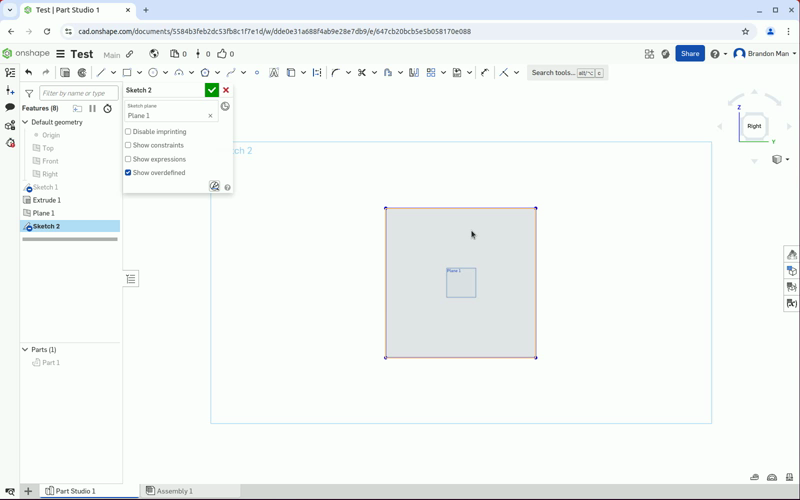
click(471, 230)
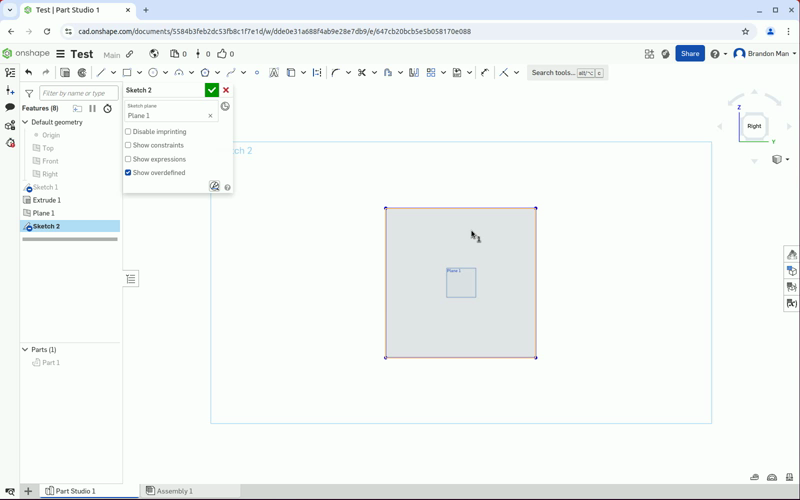
mouse_move(73, 352)
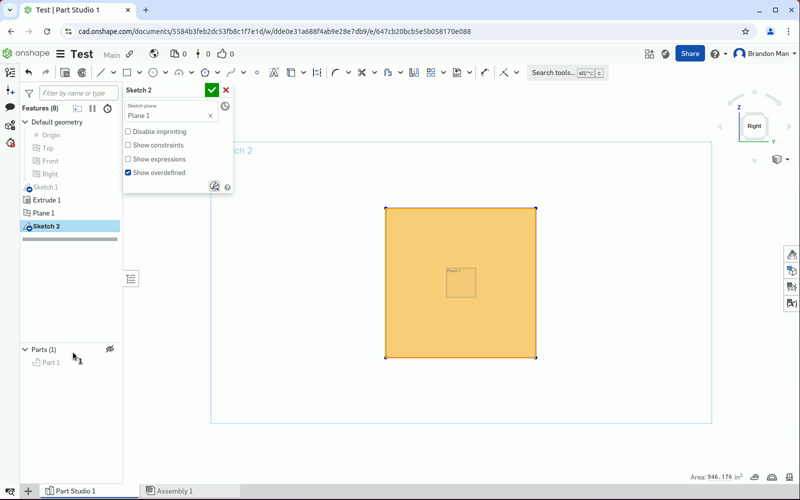
key(shift+y)
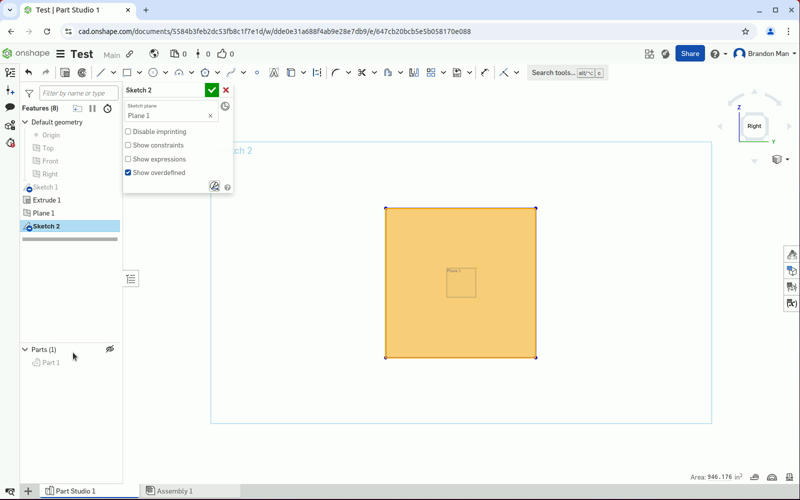
key(shift+e)
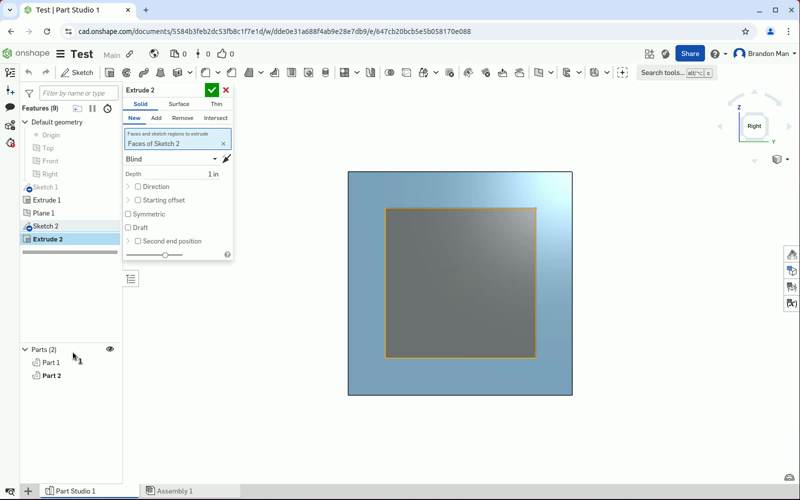
mouse_move(143, 106)
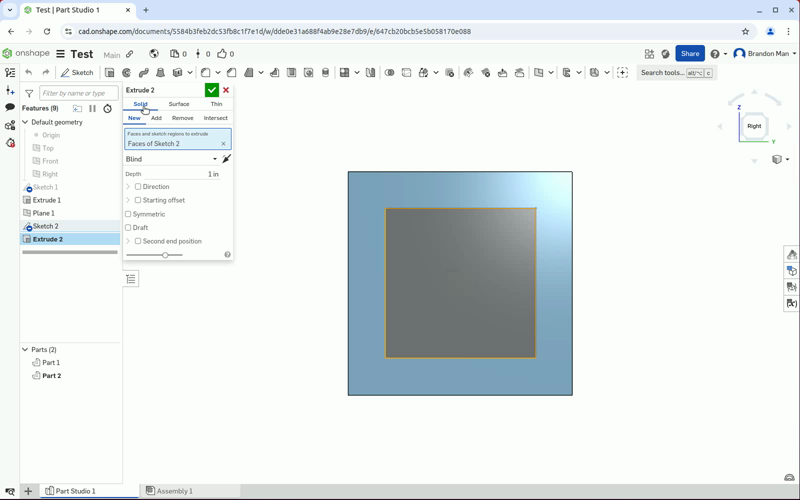
click(143, 106)
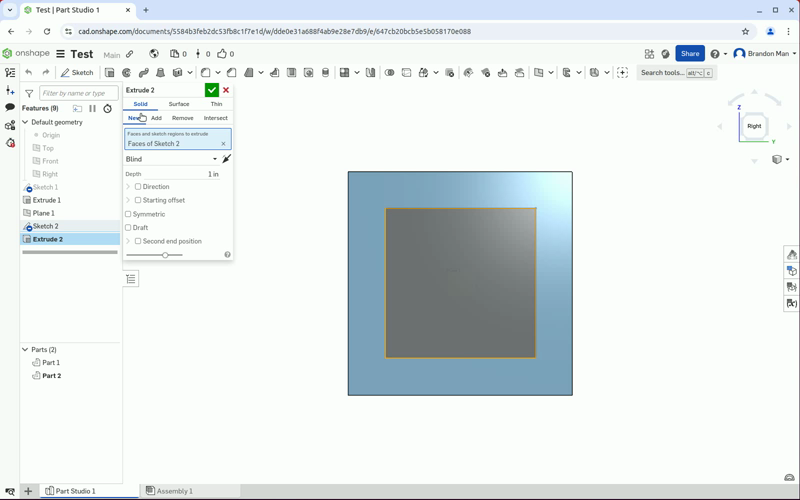
mouse_move(137, 120)
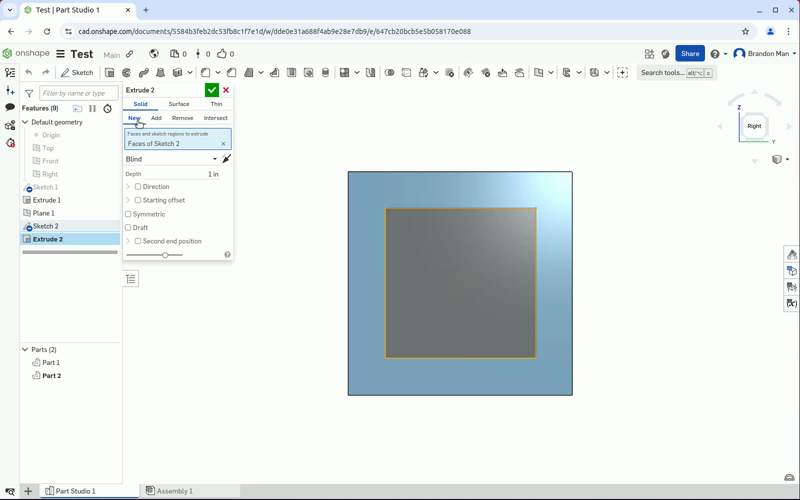
click(137, 120)
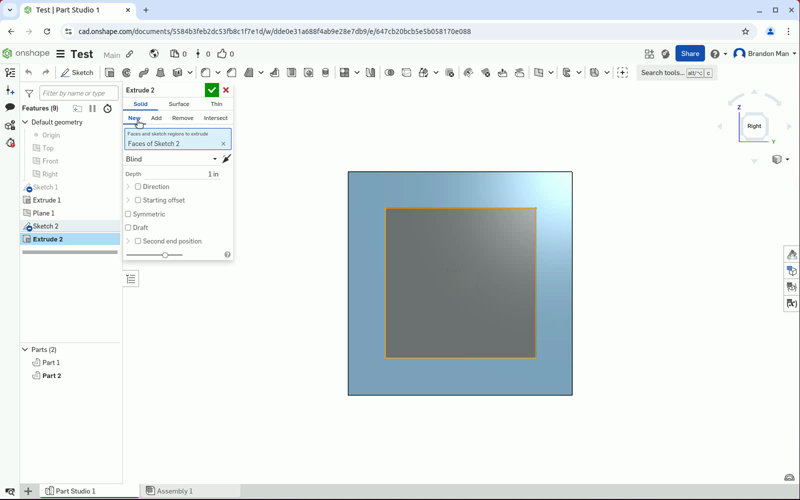
key(tab, 4)
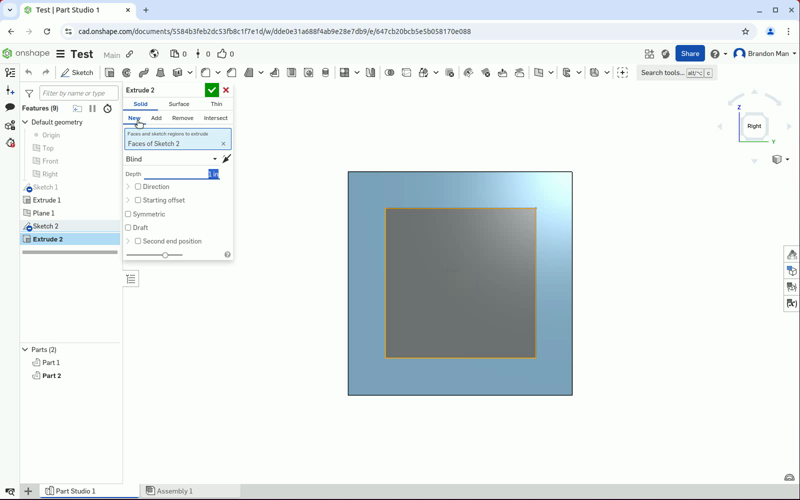
text(12.998)
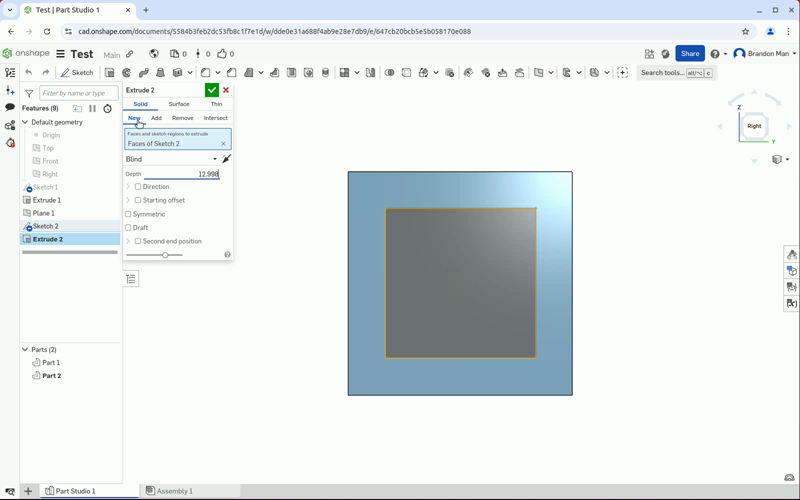
key(enter)
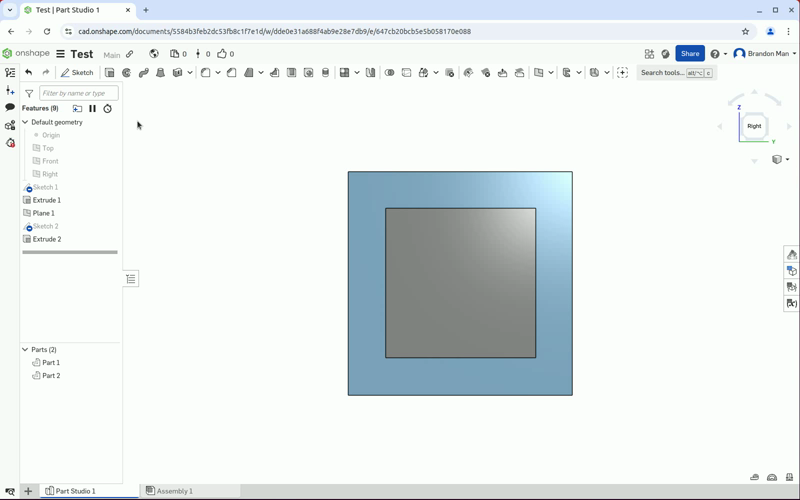
key(shift+h)
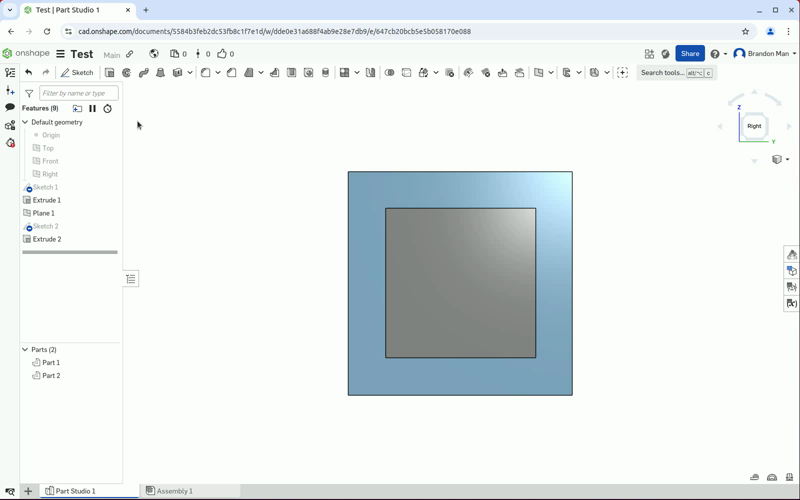
key(shift+h)
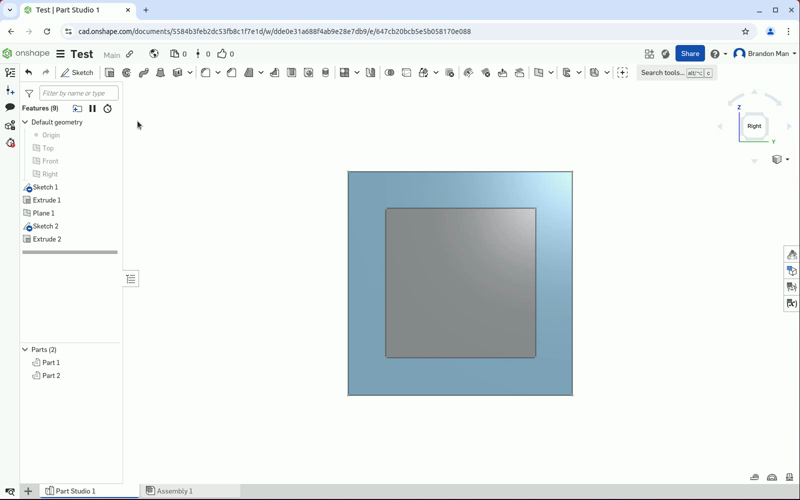
key(shift+7)
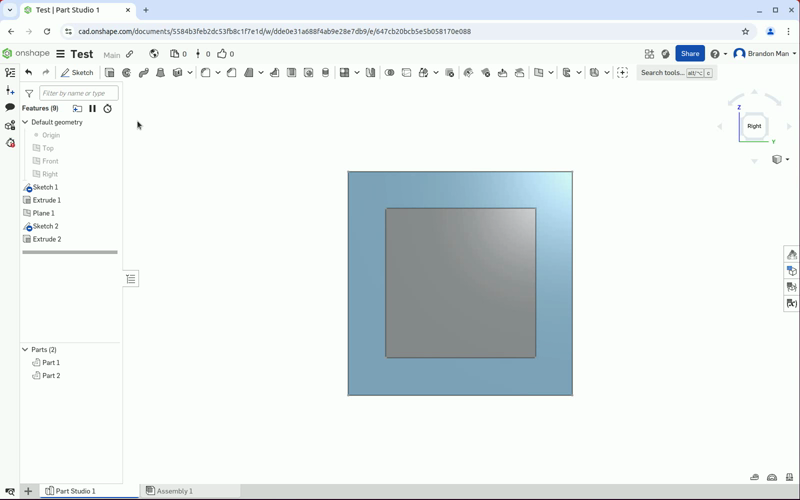
key(right, 2)
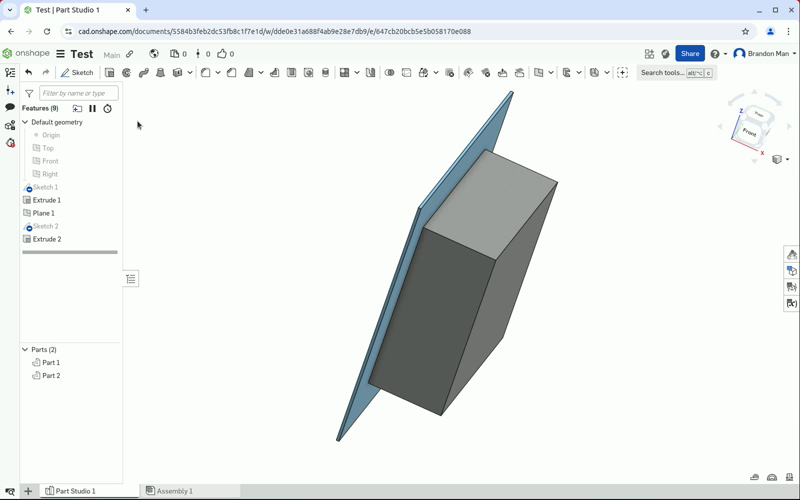
key(down, 2)
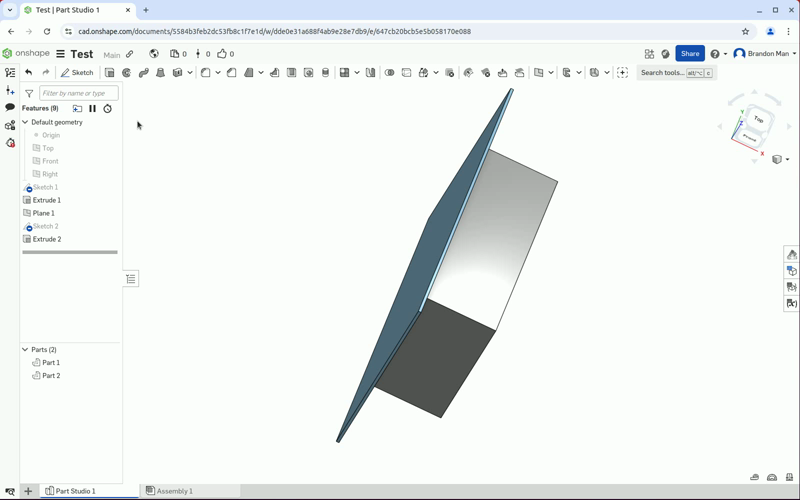
key(up, 2)
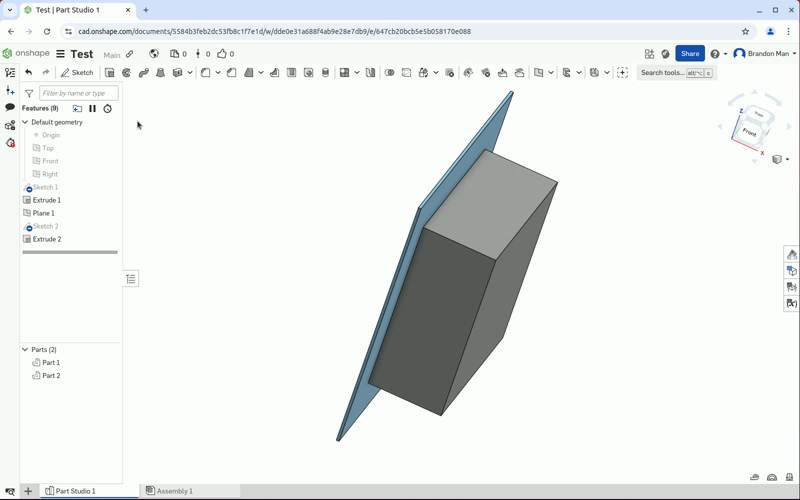
key(left, 2)
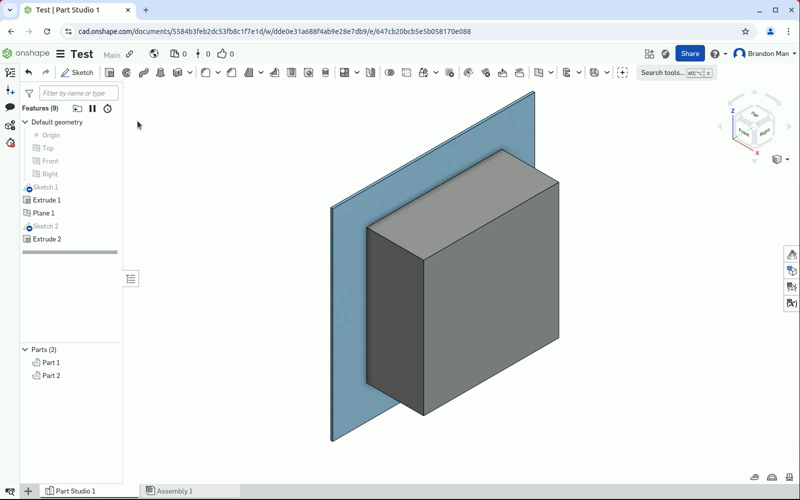
mouse_move(73, 189)
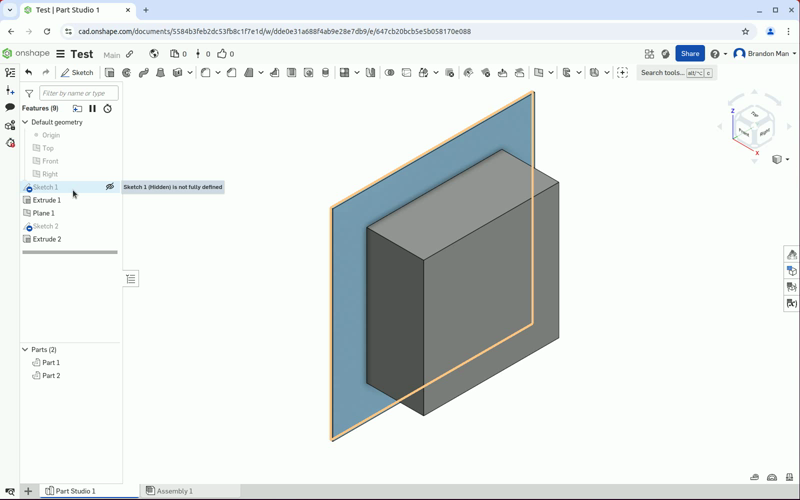
click(73, 189)